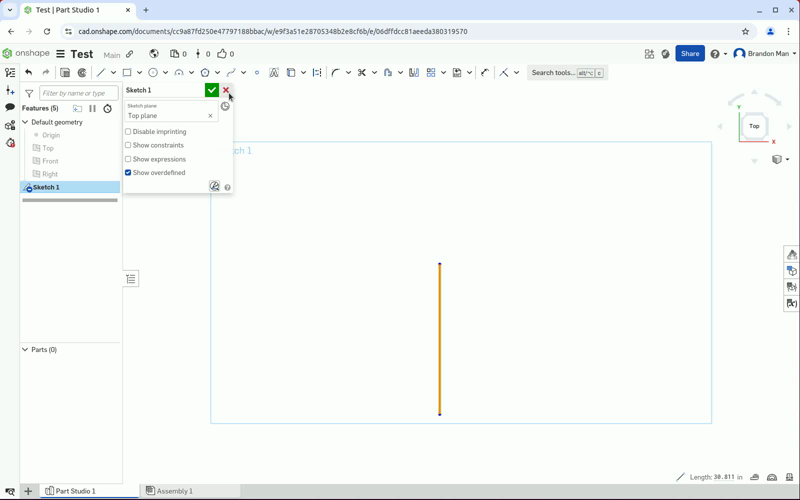
key(shift+h)
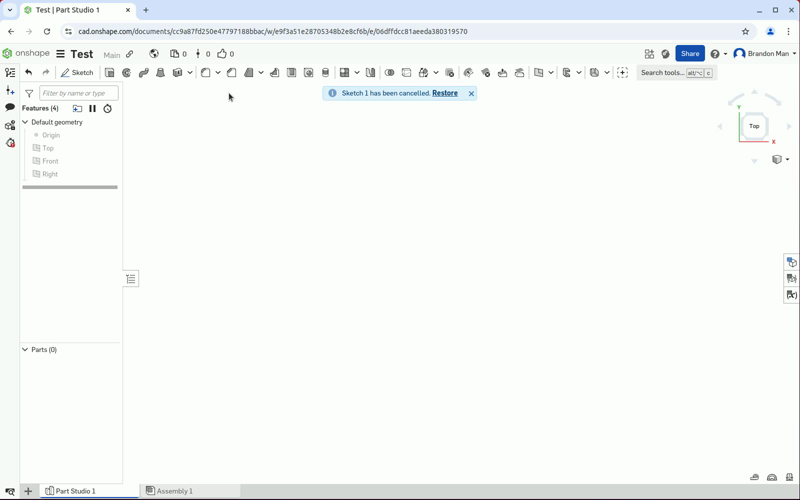
mouse_move(73, 352)
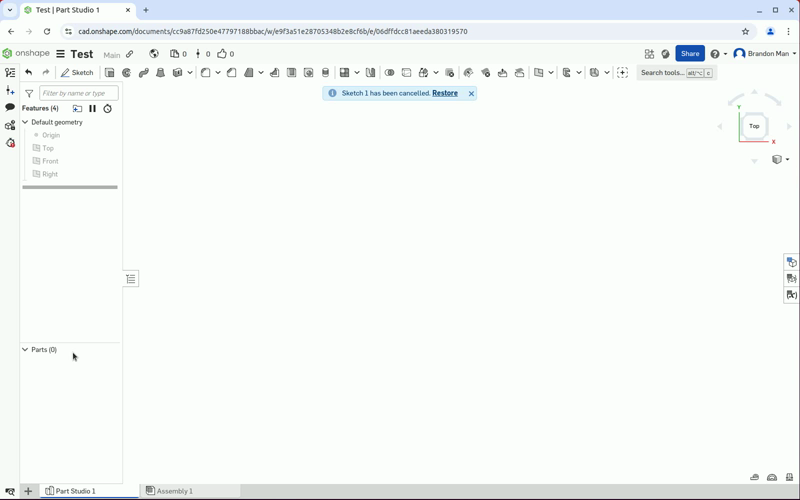
key(y)
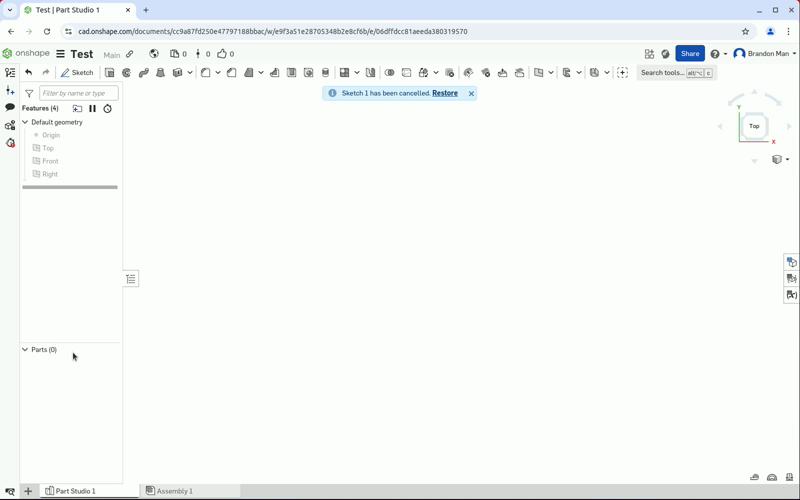
key(shift+p)
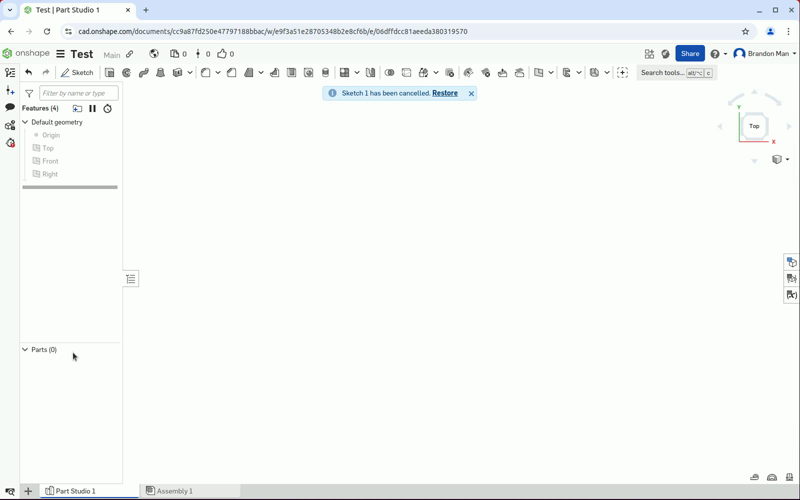
key(space)
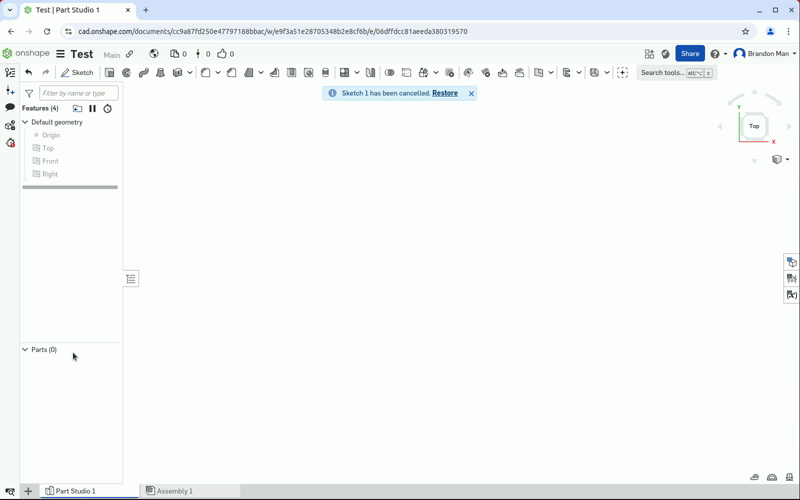
key_down(shift)
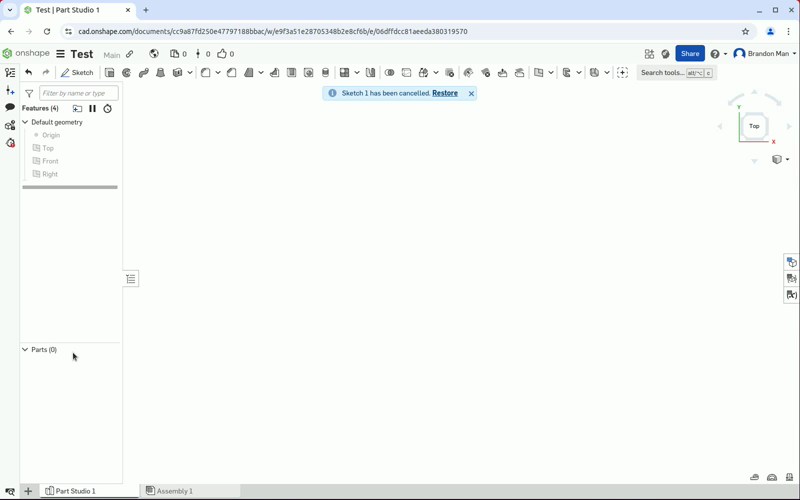
key(up)
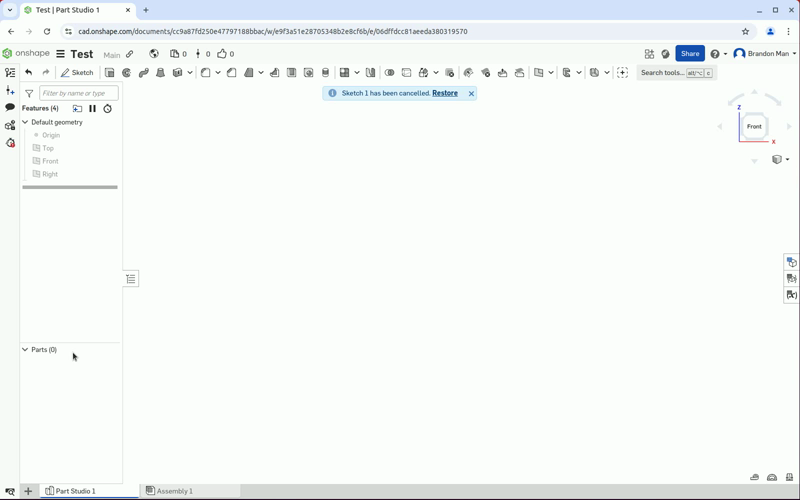
key_up(shift)
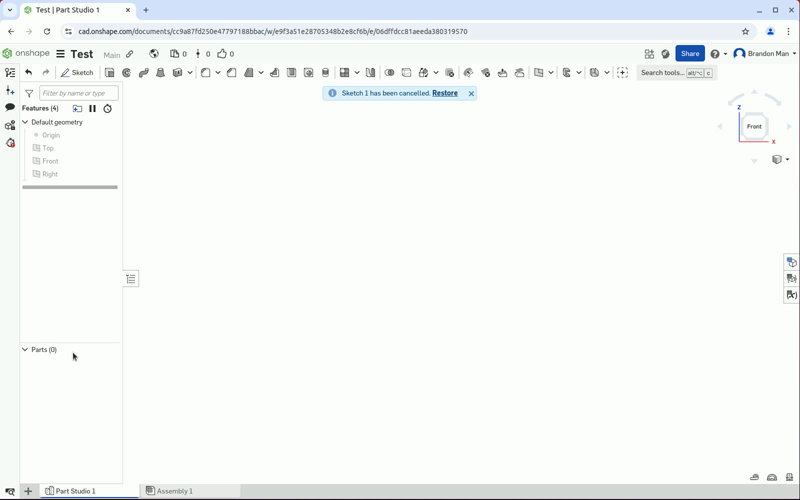
mouse_move(73, 352)
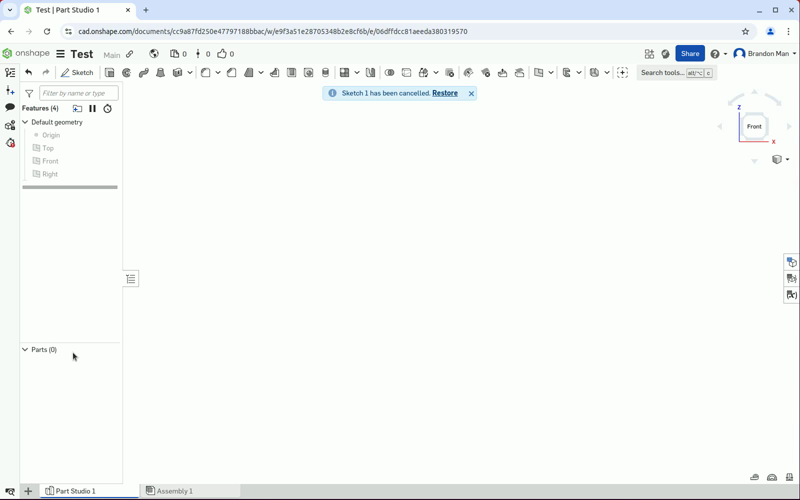
key(shift+y)
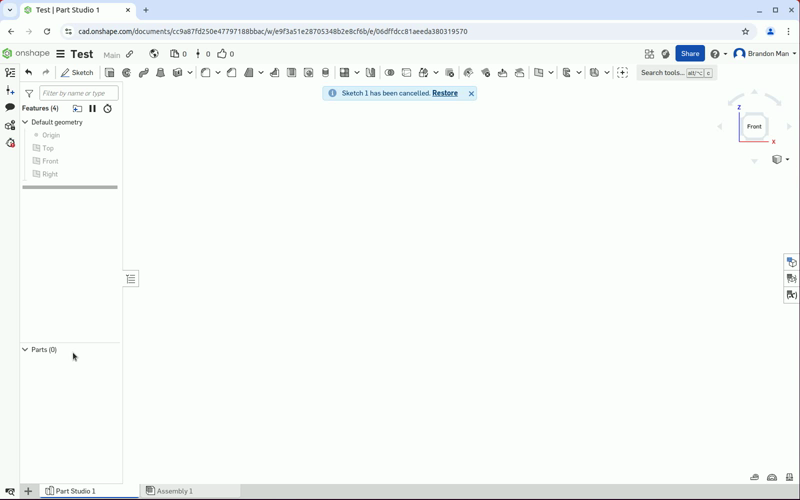
key(shift+s)
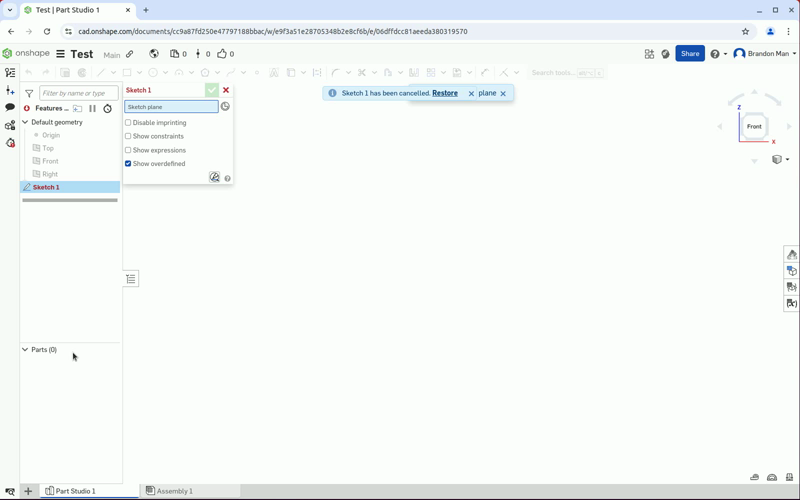
mouse_move(73, 163)
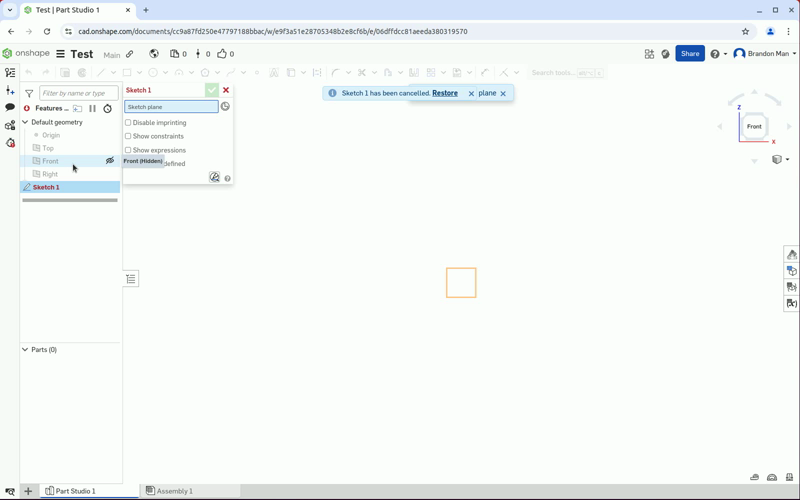
click(73, 163)
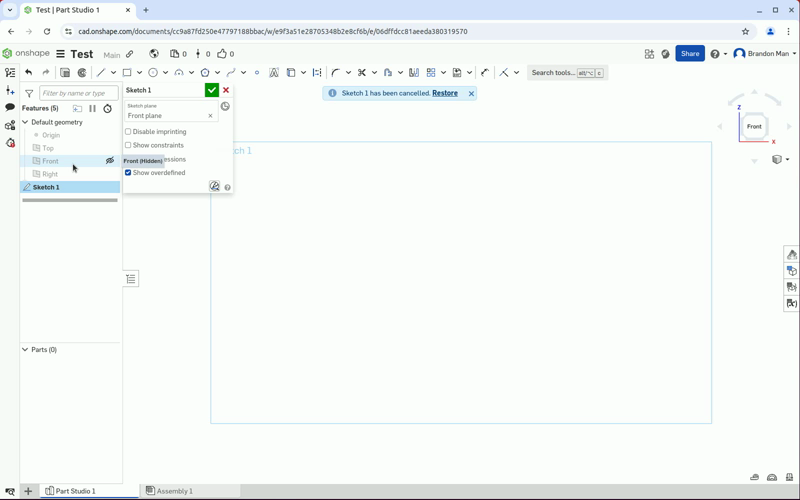
mouse_move(73, 352)
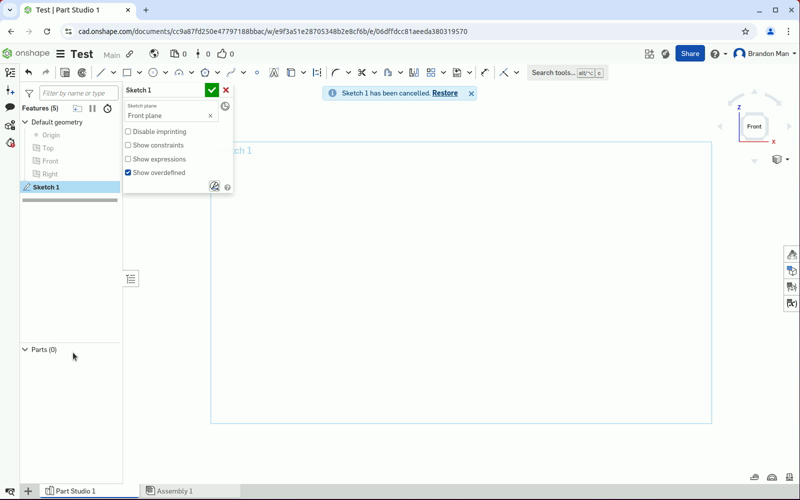
key(y)
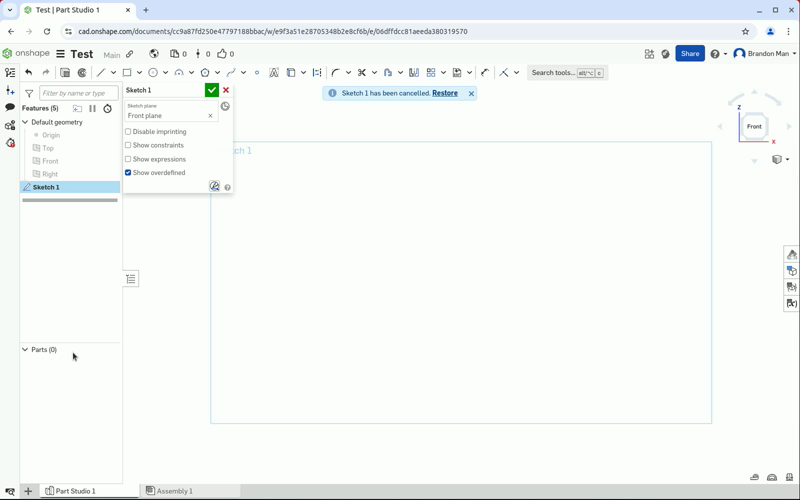
key(l)
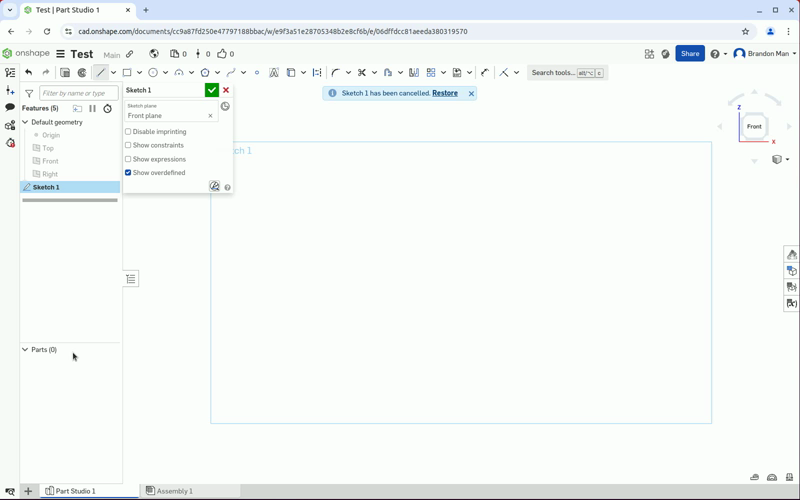
key_down(shift)
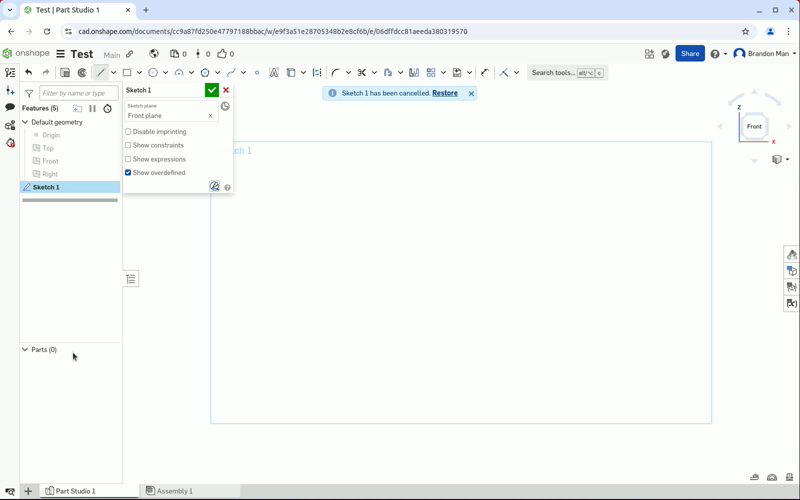
mouse_move(460, 282)
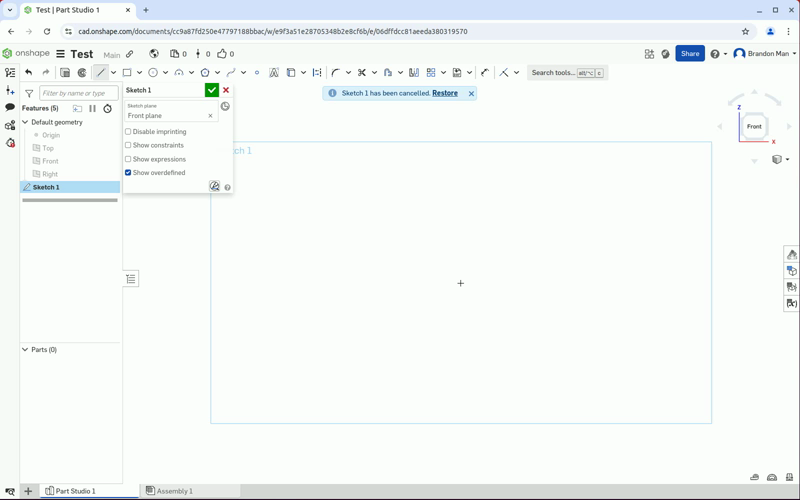
click(460, 282)
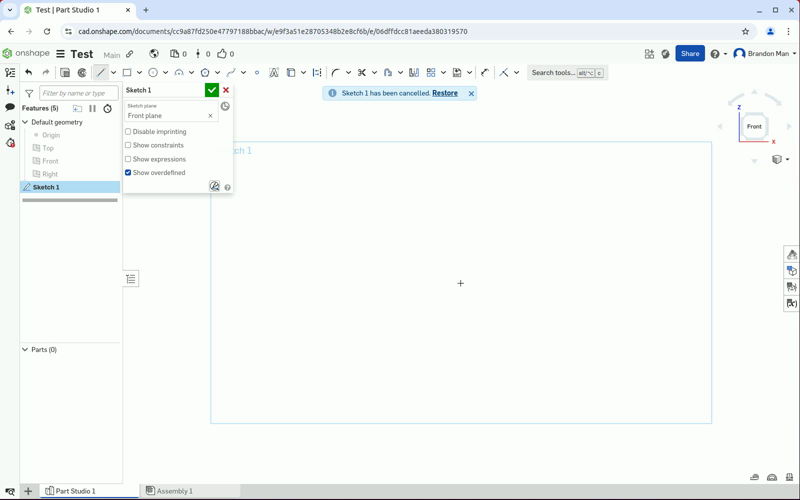
key_up(shift)
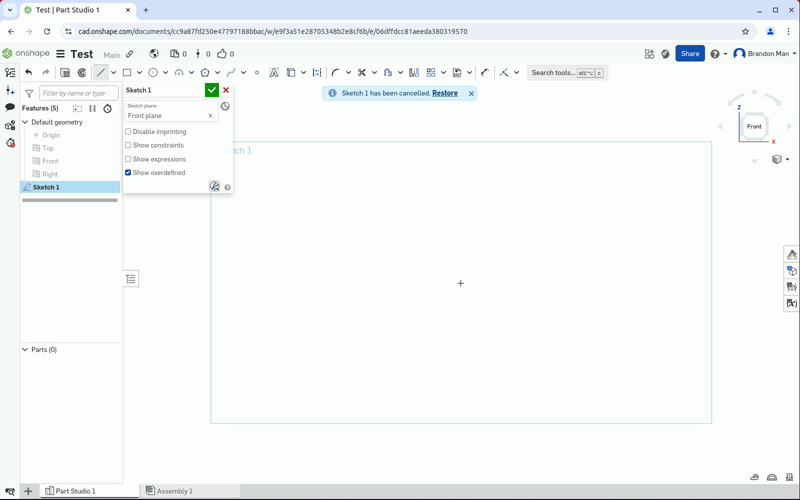
key_down(shift)
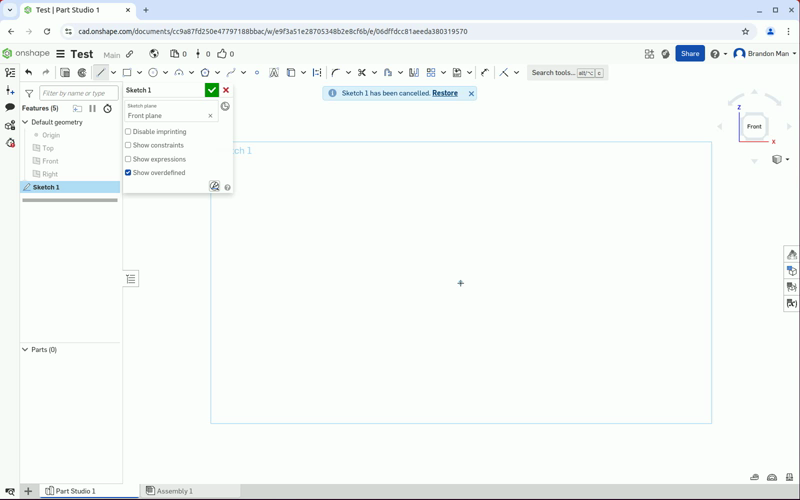
mouse_move(573, 282)
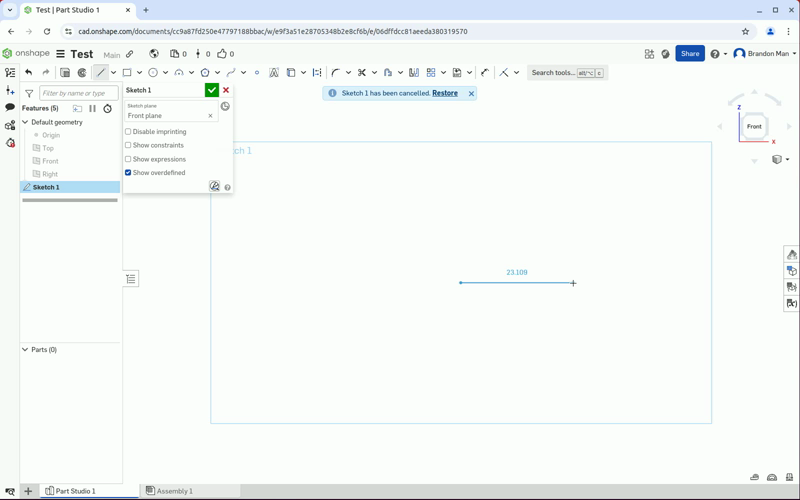
click(573, 282)
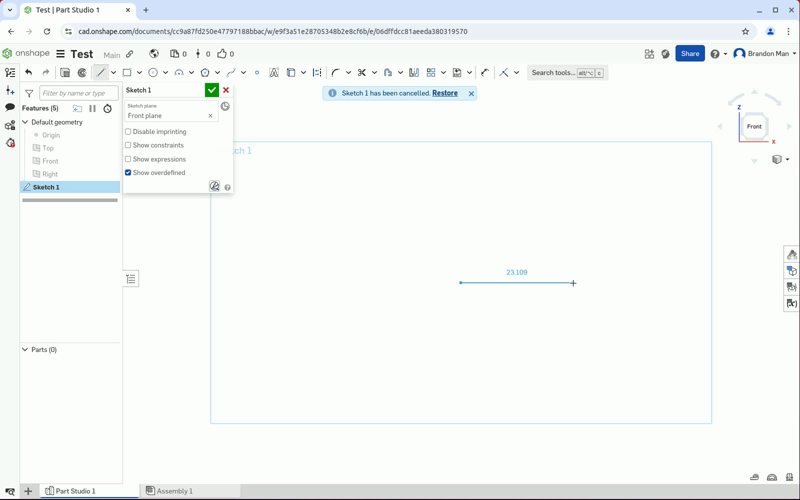
key_up(shift)
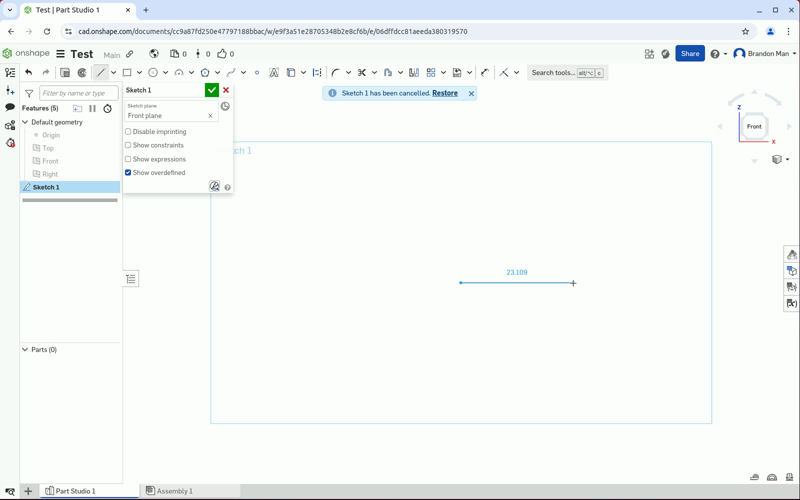
key_down(shift)
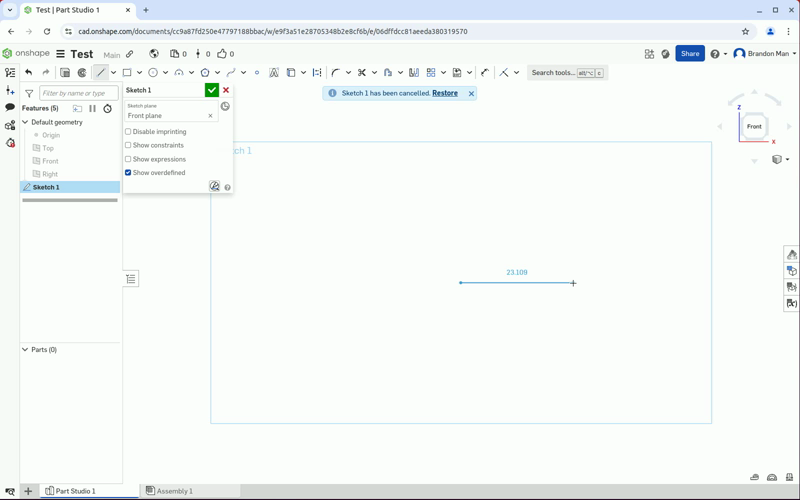
mouse_move(589, 282)
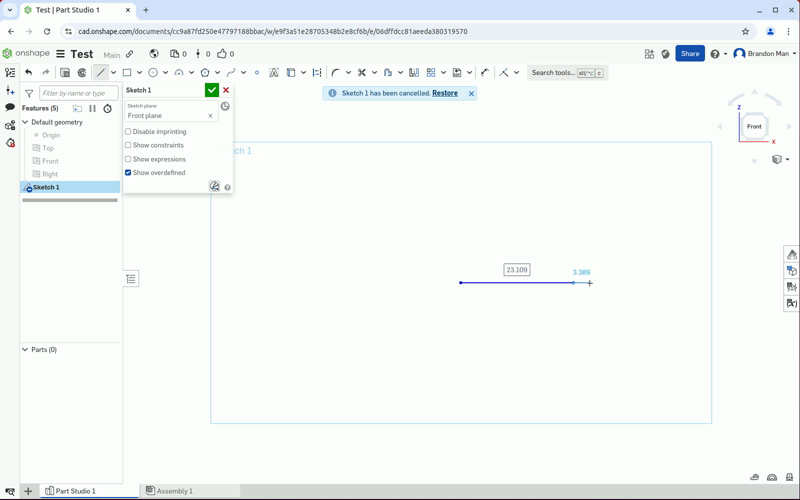
mouse_move(573, 237)
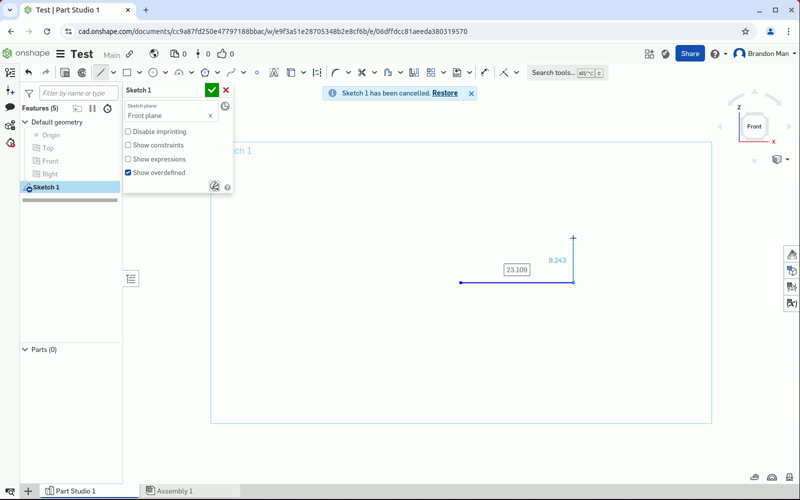
click(573, 237)
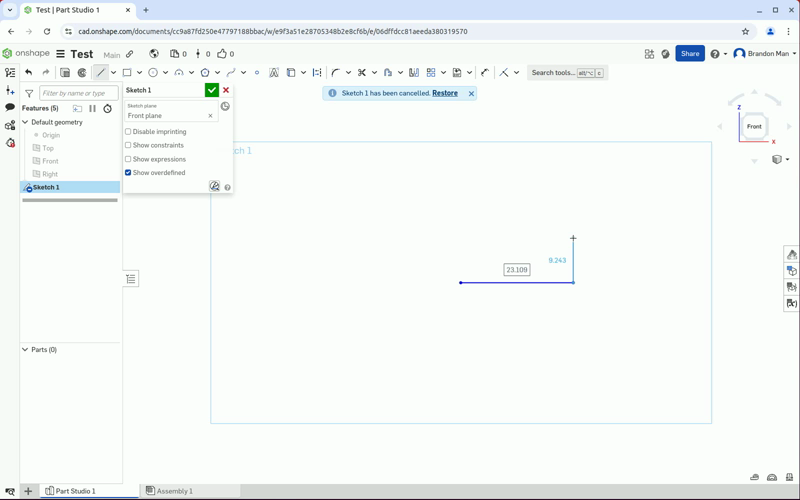
key_up(shift)
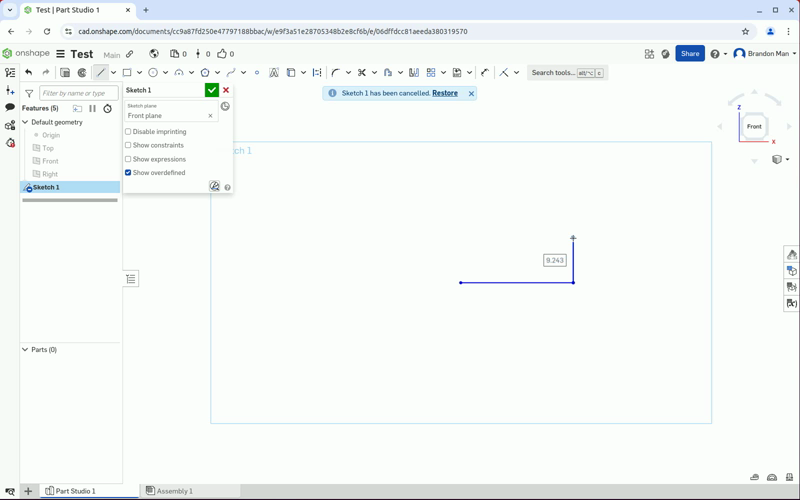
key_down(shift)
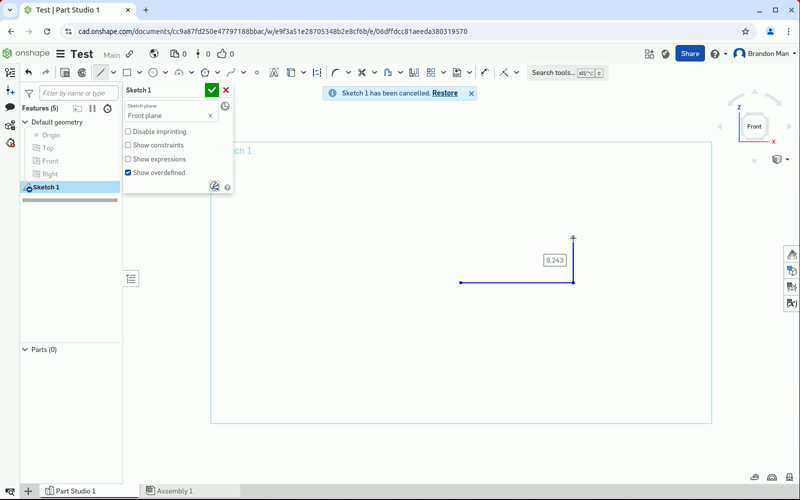
mouse_move(460, 237)
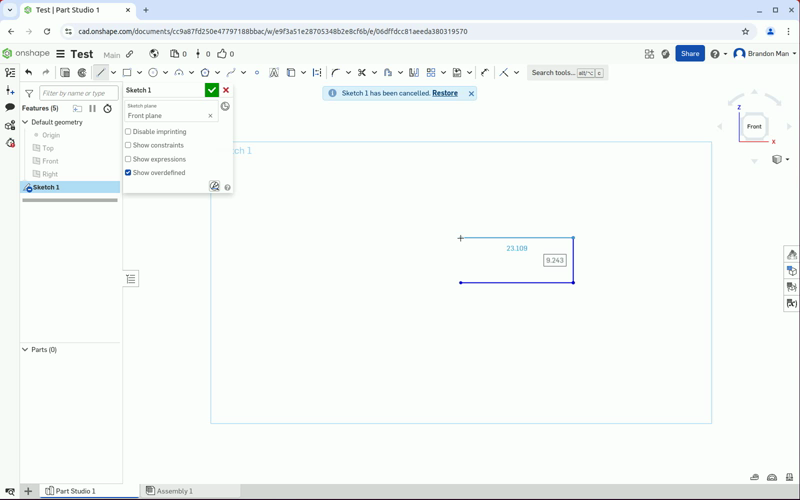
click(460, 237)
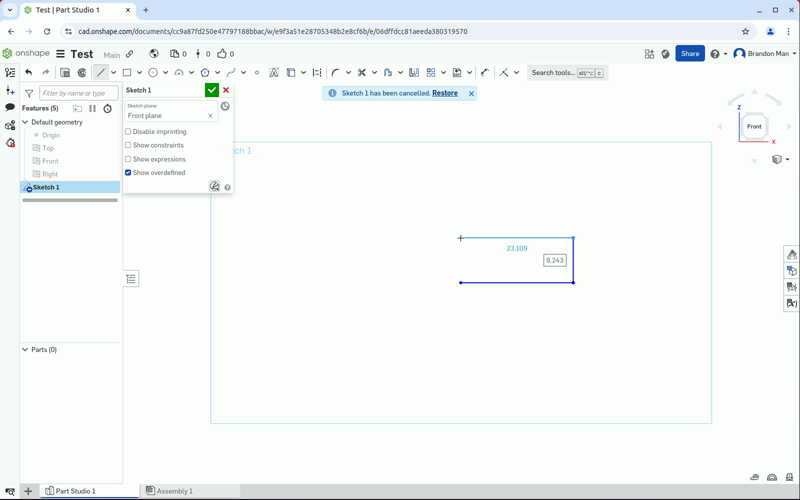
key_up(shift)
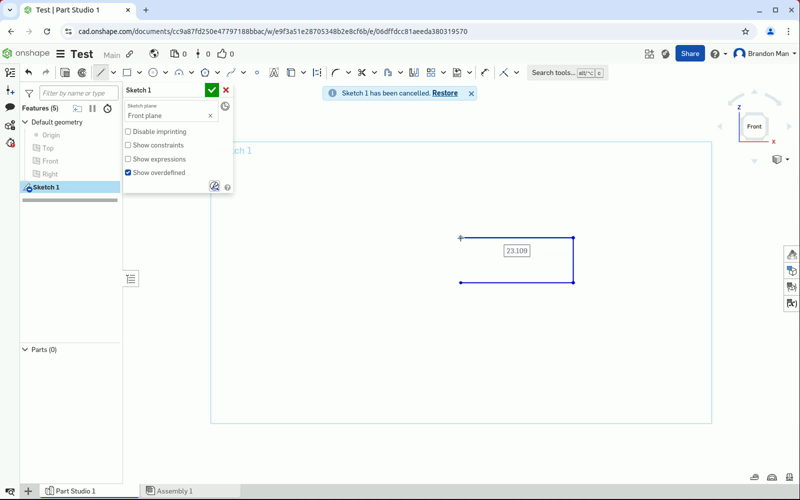
mouse_move(490, 237)
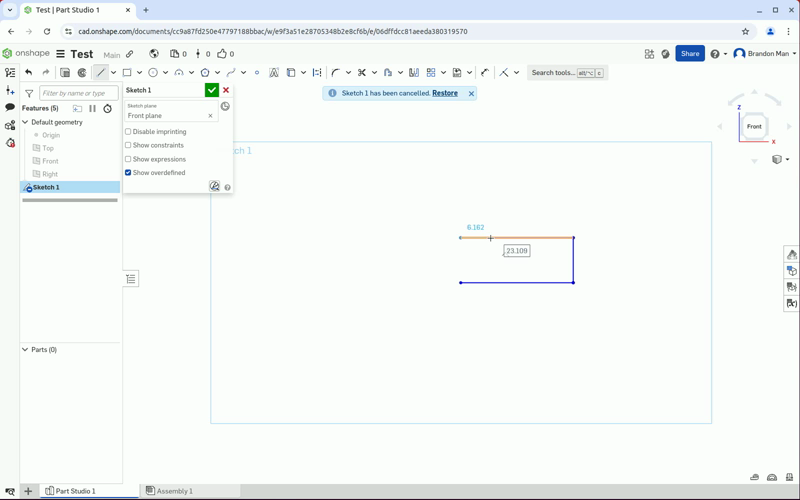
key_down(shift)
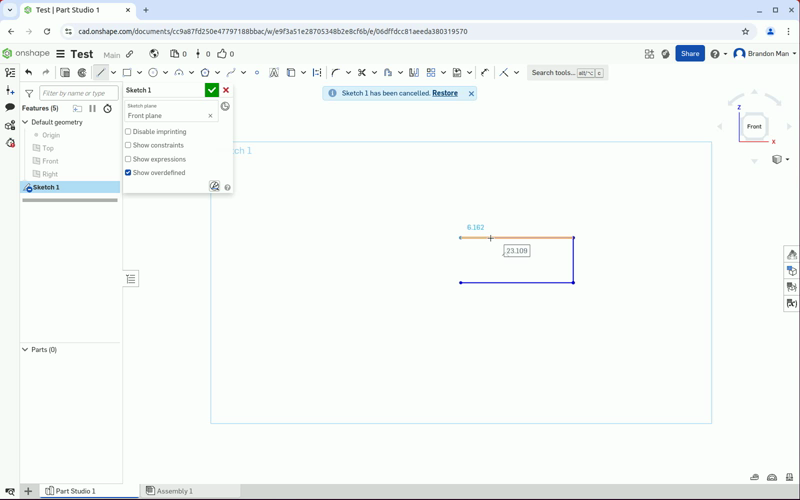
mouse_move(460, 282)
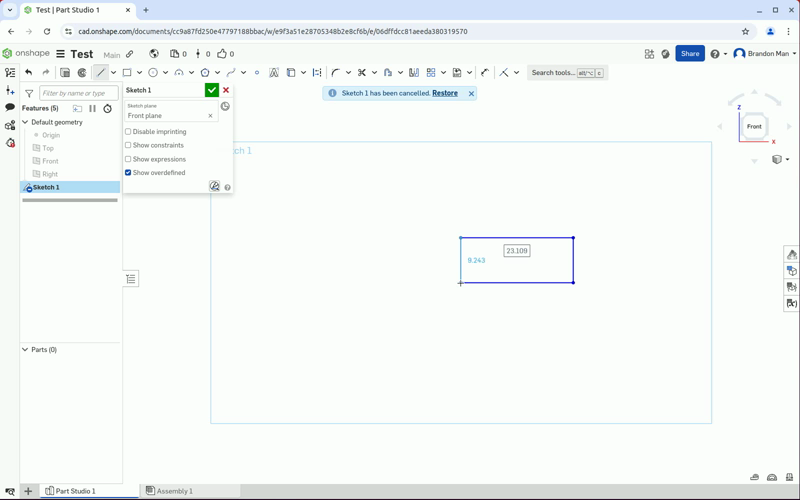
key_up(shift)
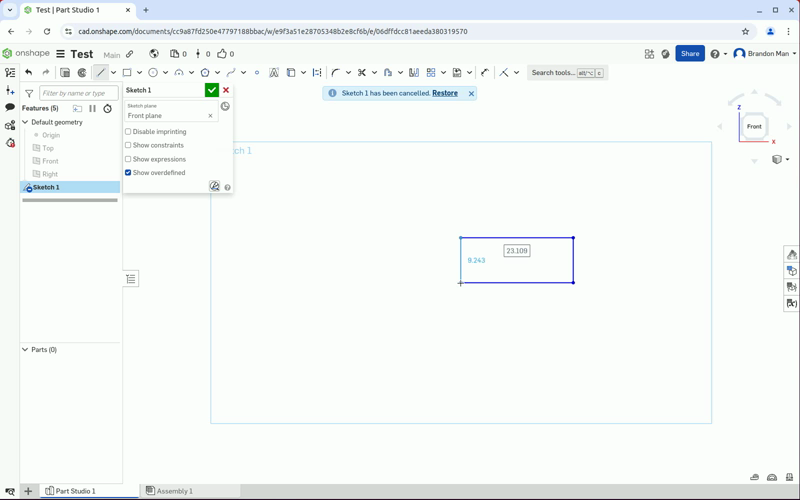
click(460, 282)
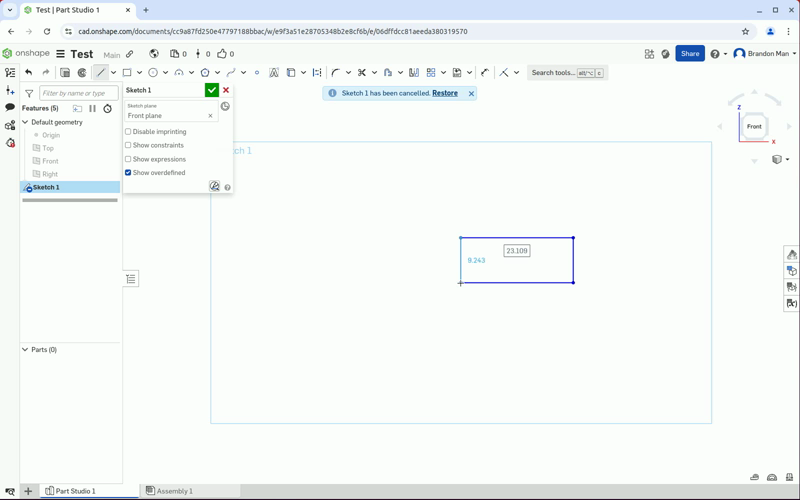
key(esc)
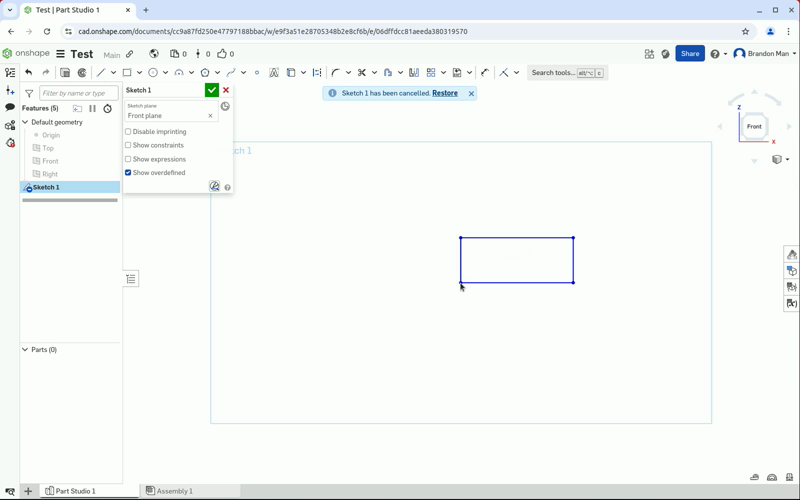
mouse_move(510, 262)
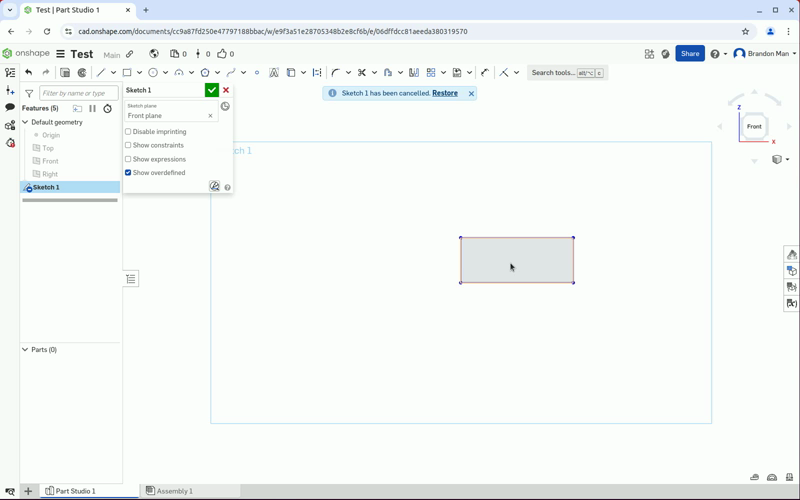
click(510, 262)
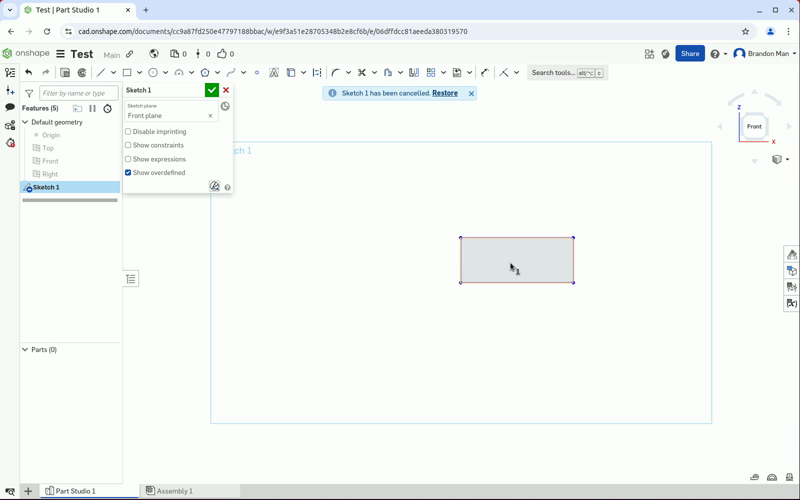
mouse_move(73, 352)
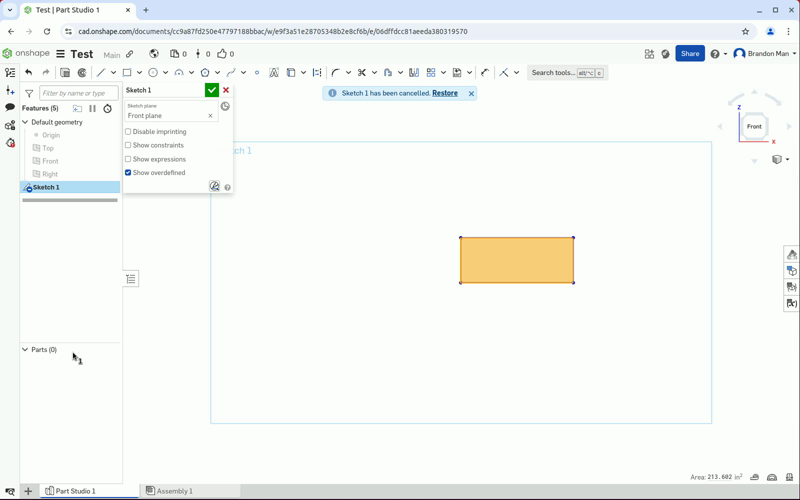
key(shift+y)
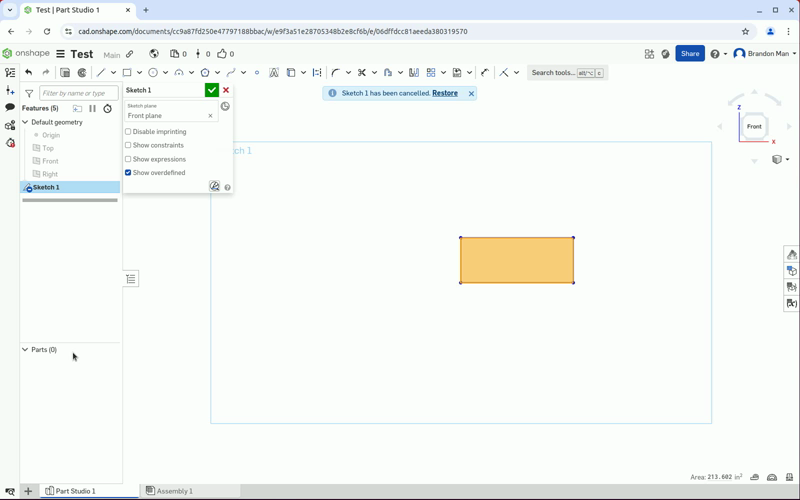
key(shift+e)
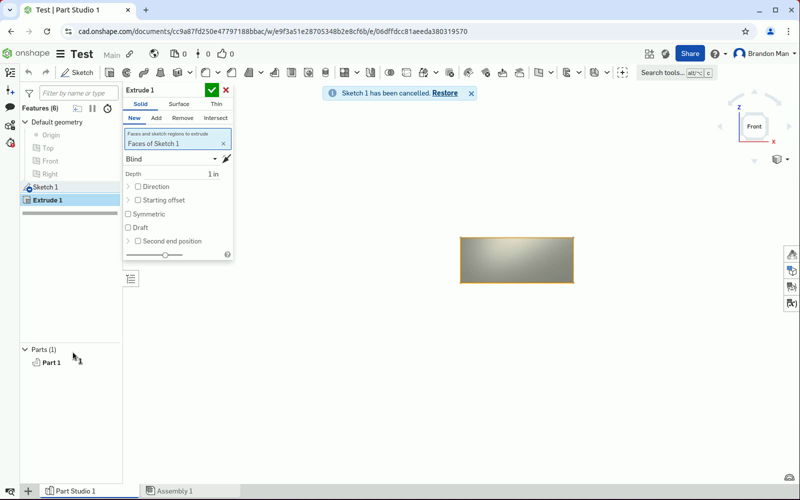
mouse_move(143, 106)
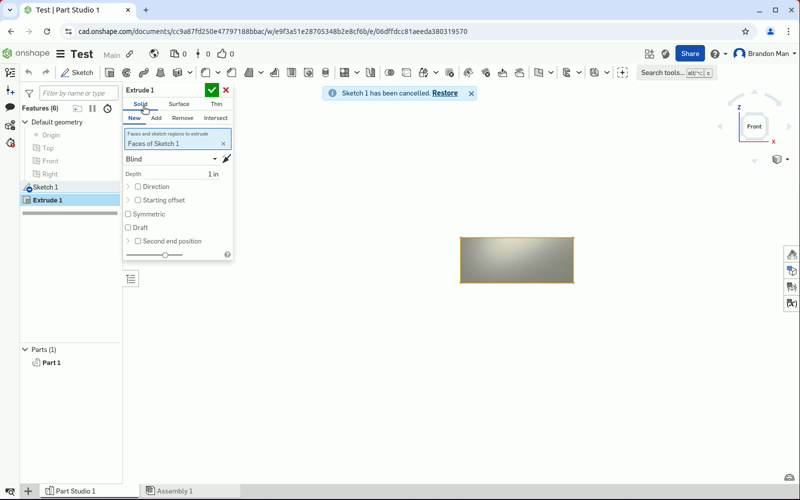
click(143, 106)
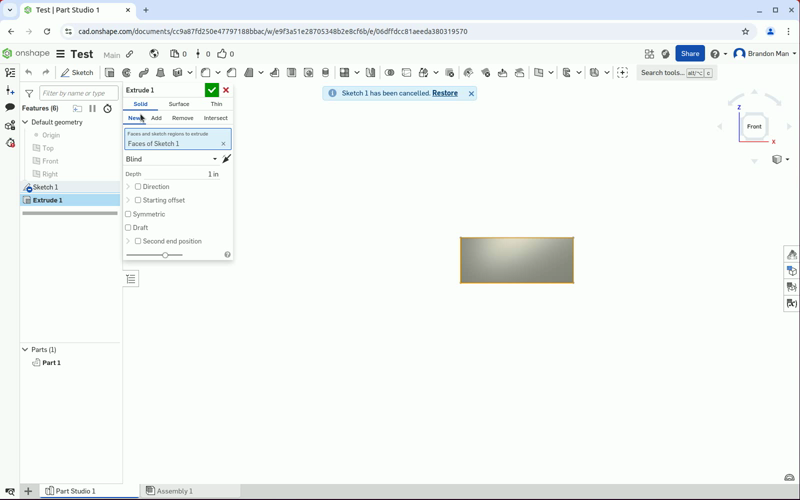
mouse_move(137, 120)
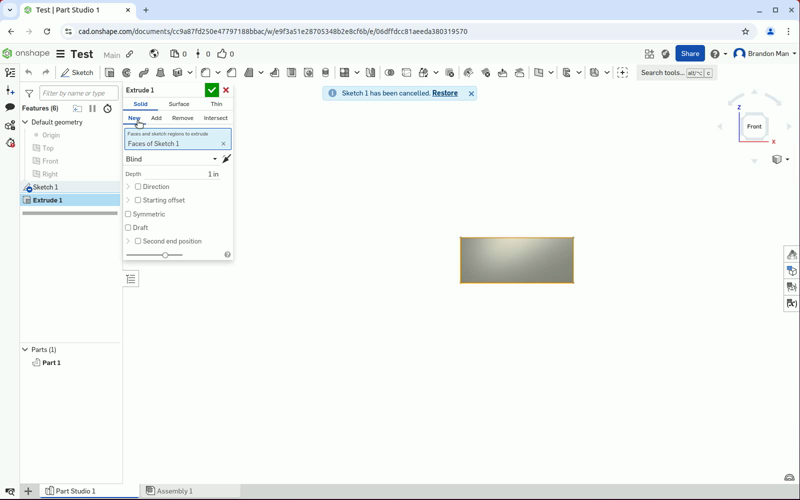
click(137, 120)
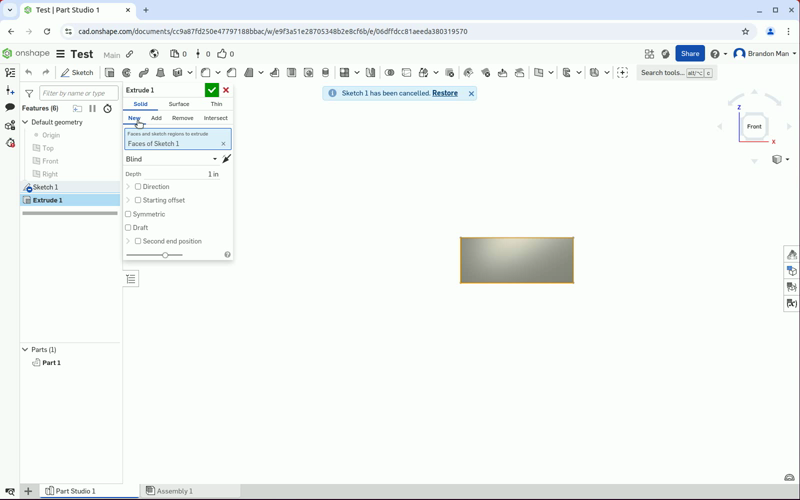
key(tab, 4)
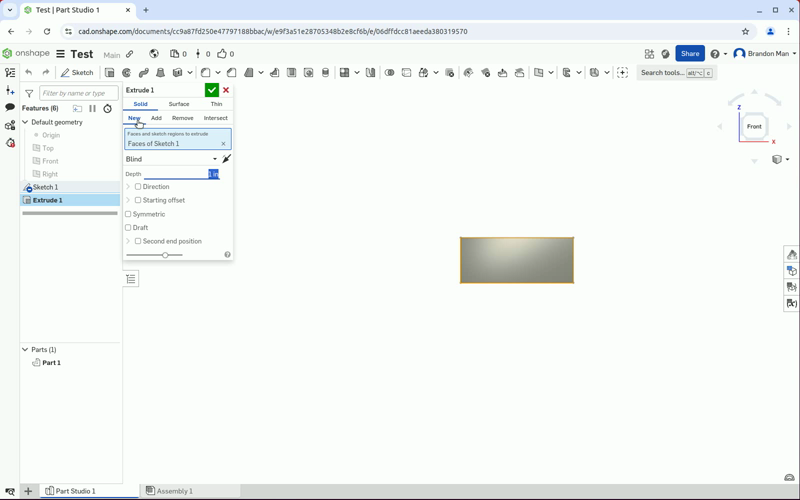
text(10.11)
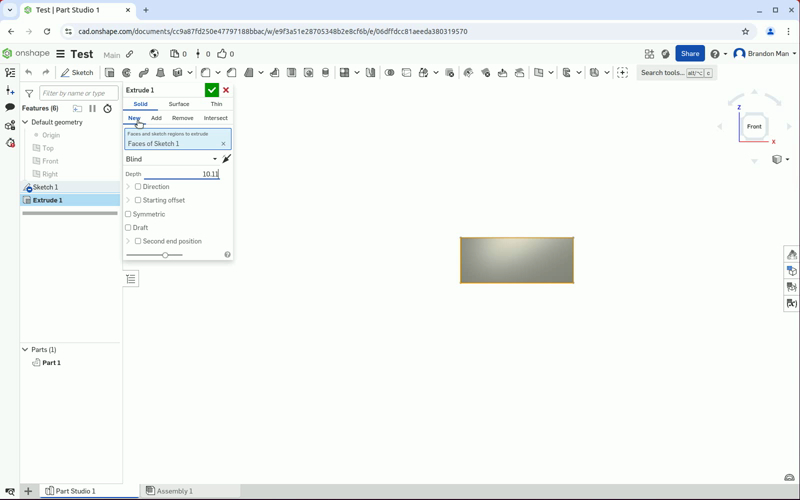
key(enter)
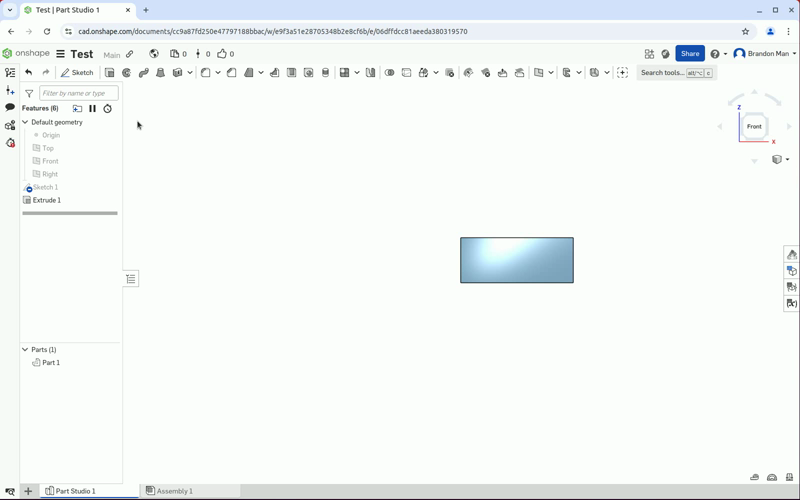
key(shift+h)
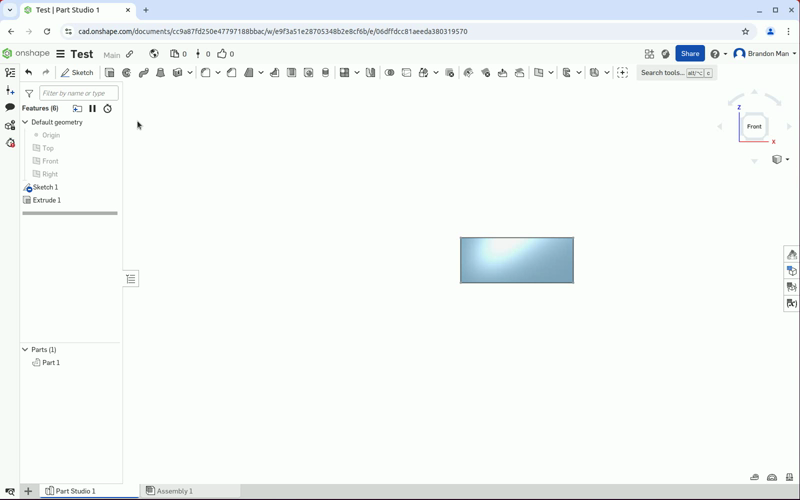
key(shift+h)
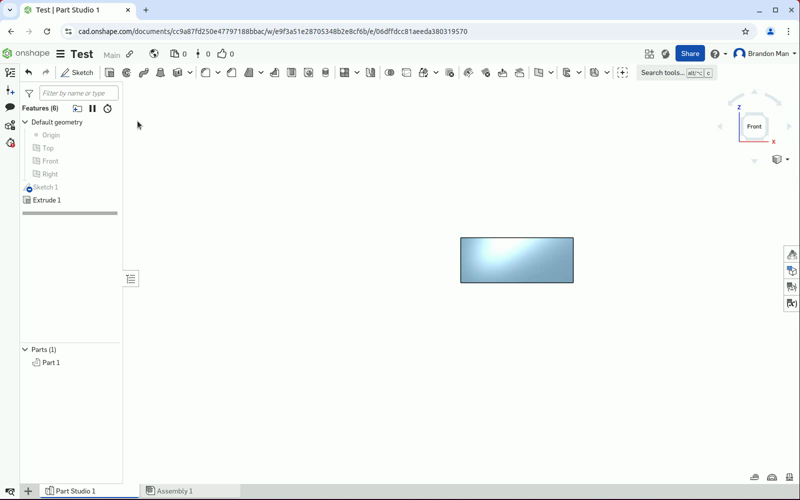
mouse_move(73, 189)
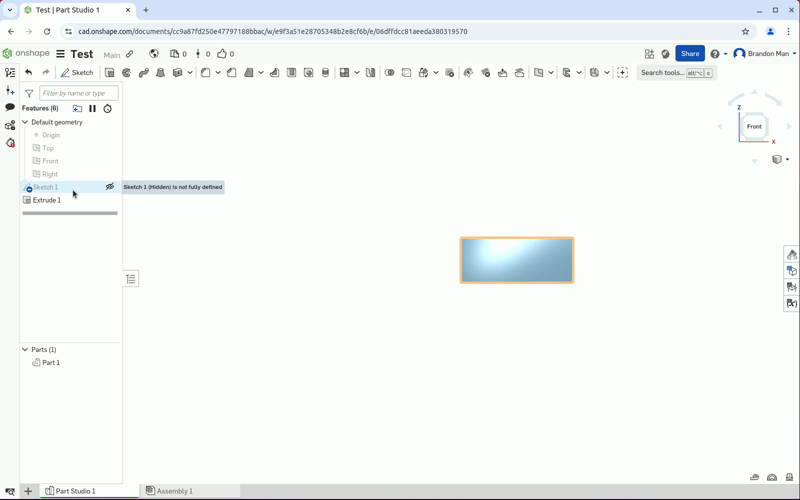
click(73, 189)
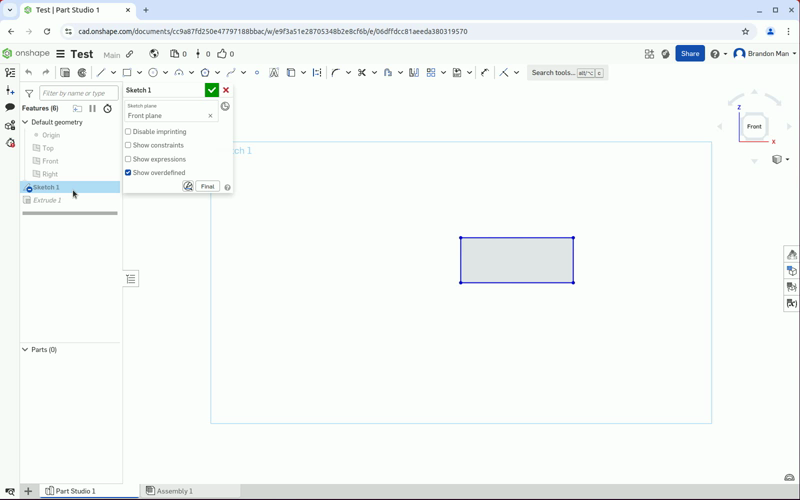
mouse_move(229, 92)
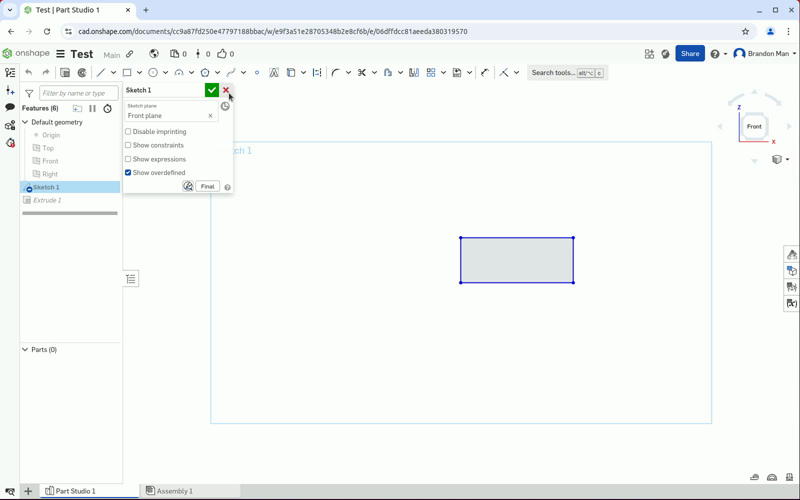
click(229, 92)
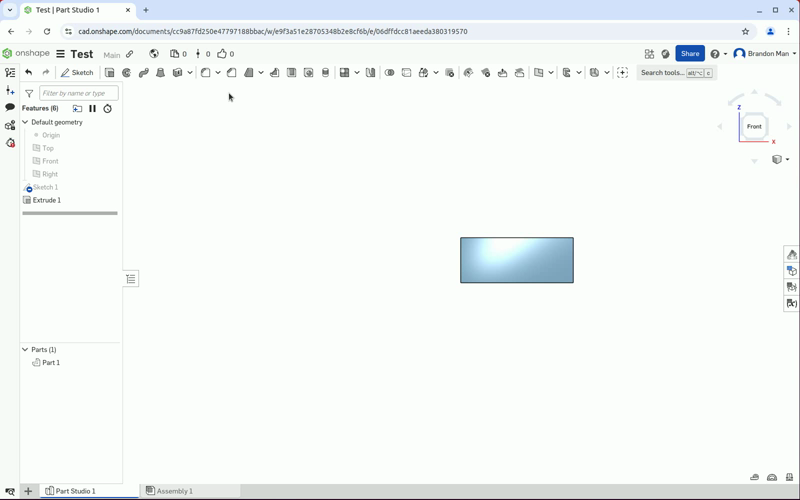
mouse_move(541, 75)
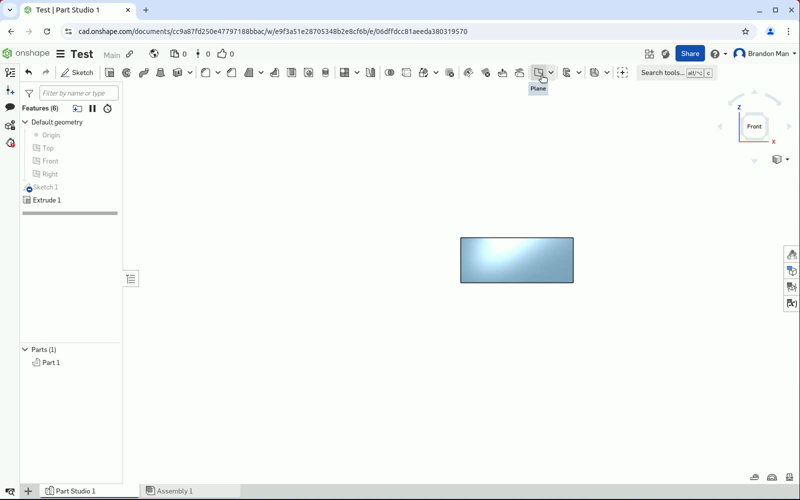
click(541, 75)
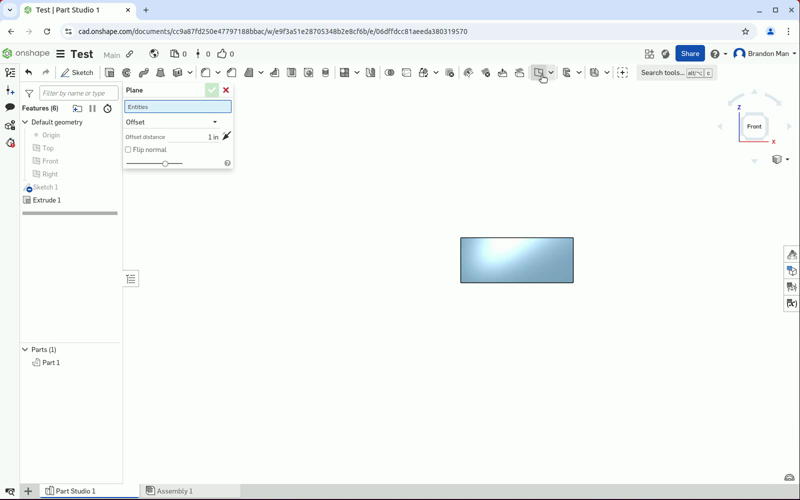
mouse_move(73, 163)
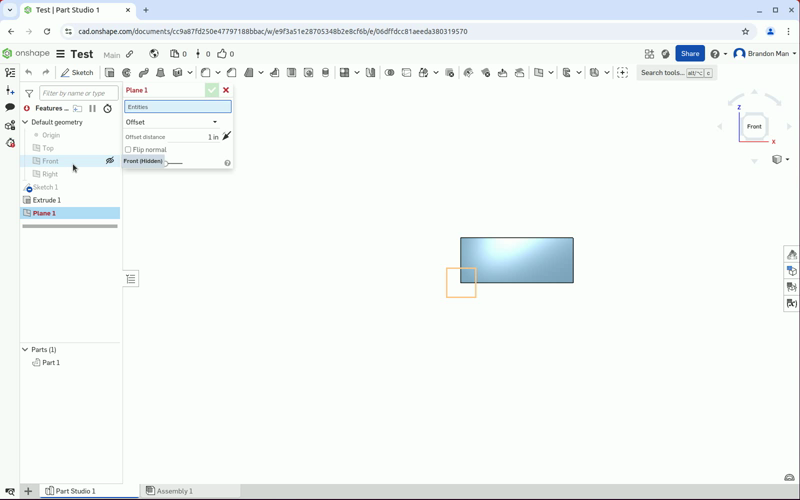
click(73, 163)
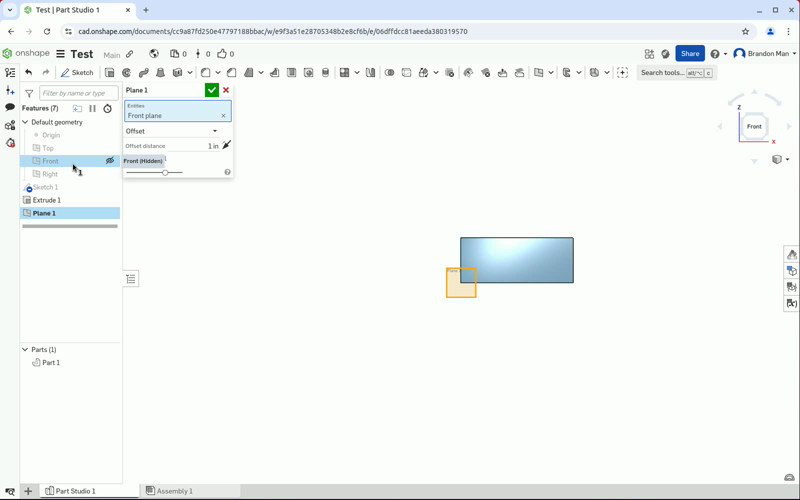
key(tab, 2)
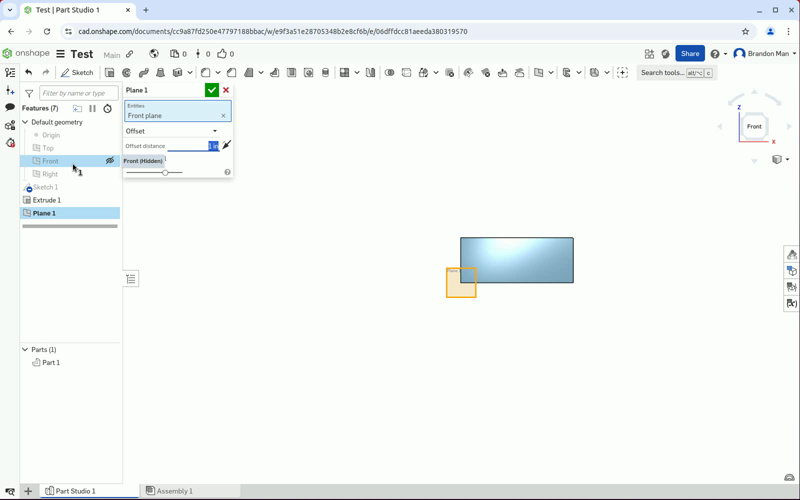
text(10.106)
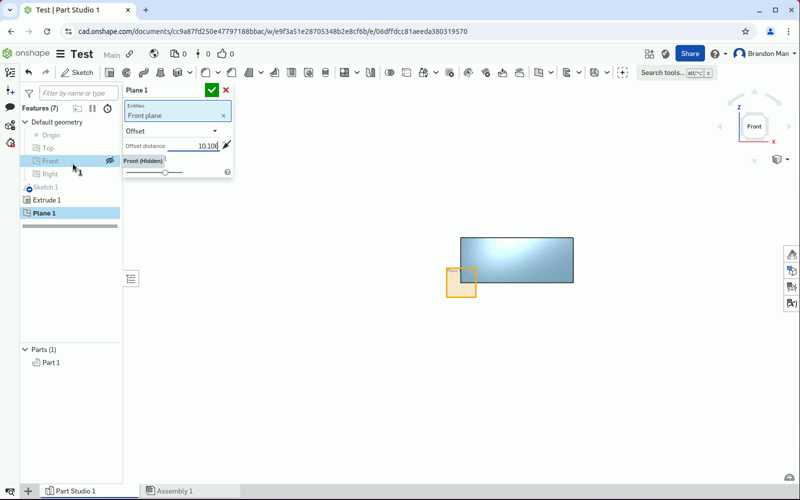
key(enter, 2)
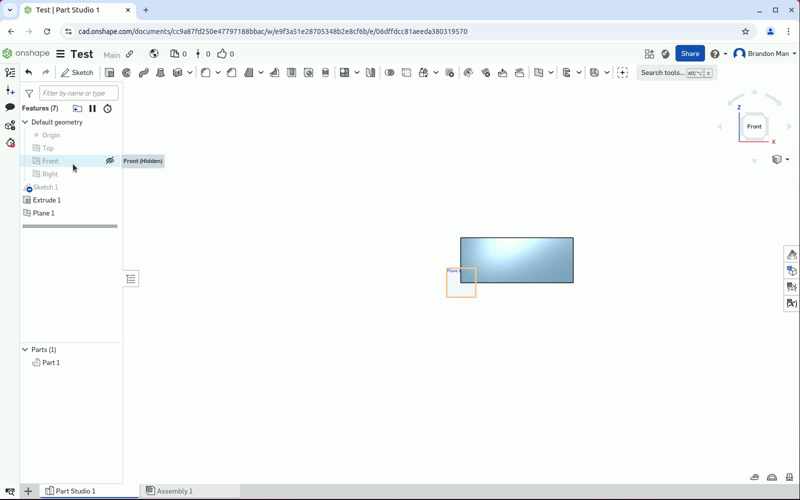
key(shift+s)
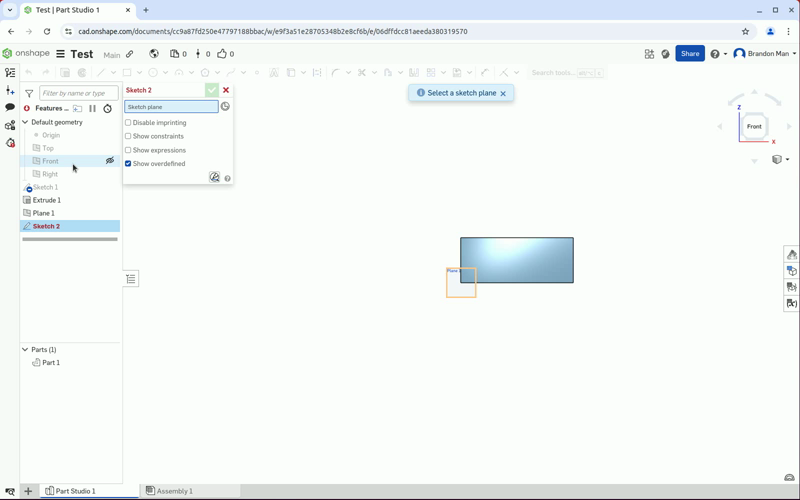
mouse_move(73, 215)
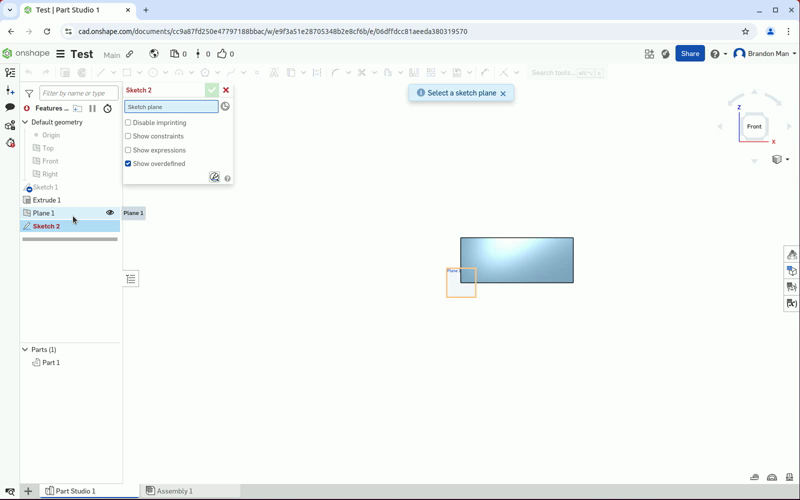
click(73, 215)
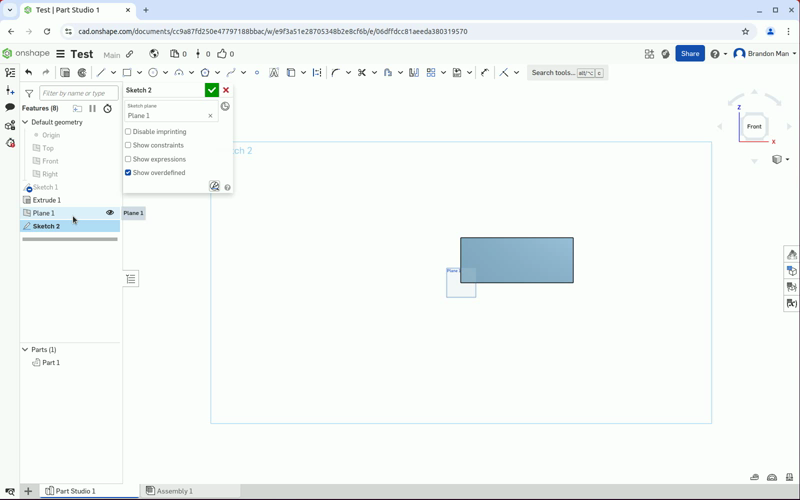
mouse_move(73, 352)
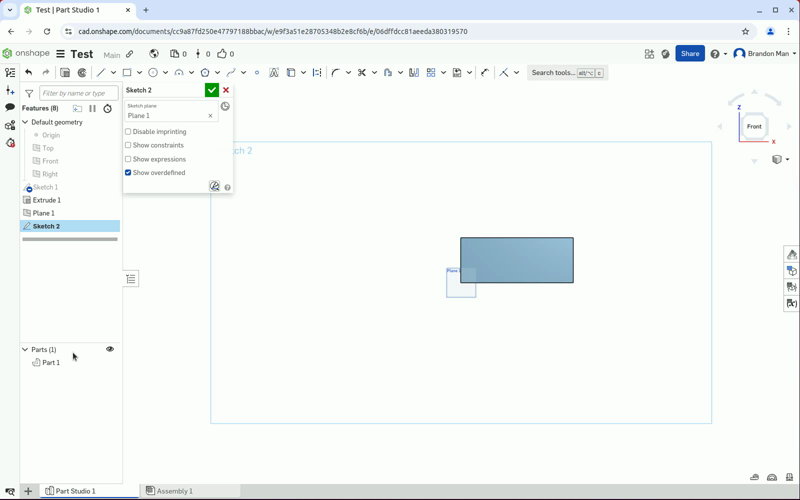
key(y)
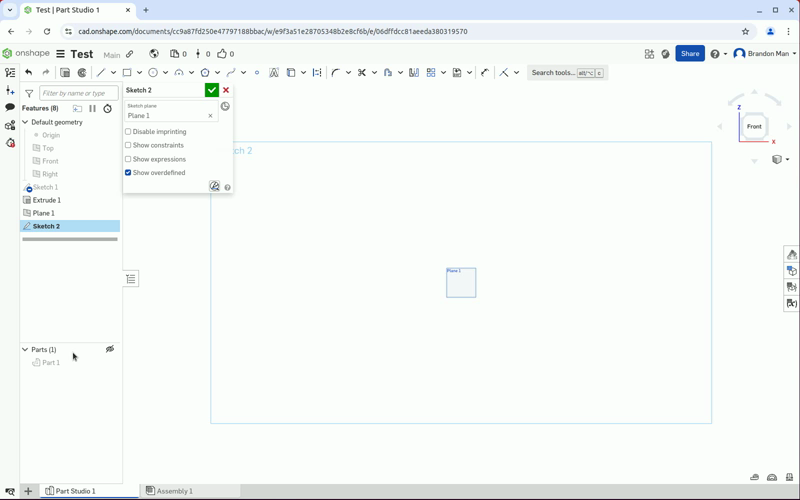
key(l)
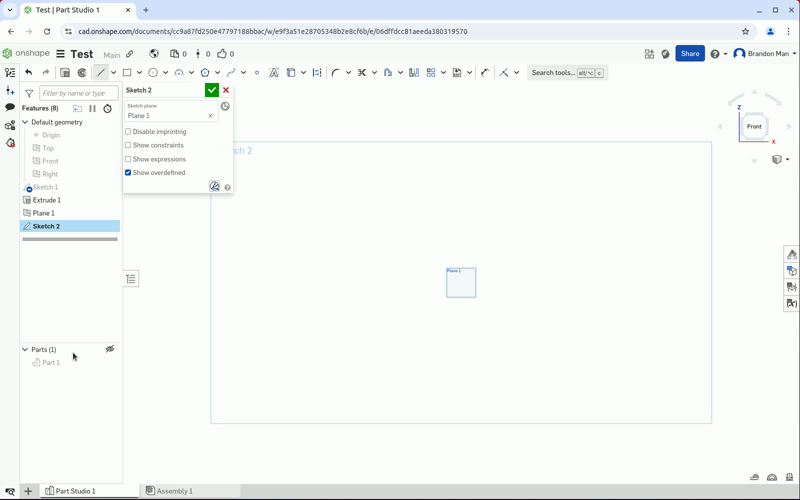
key_down(shift)
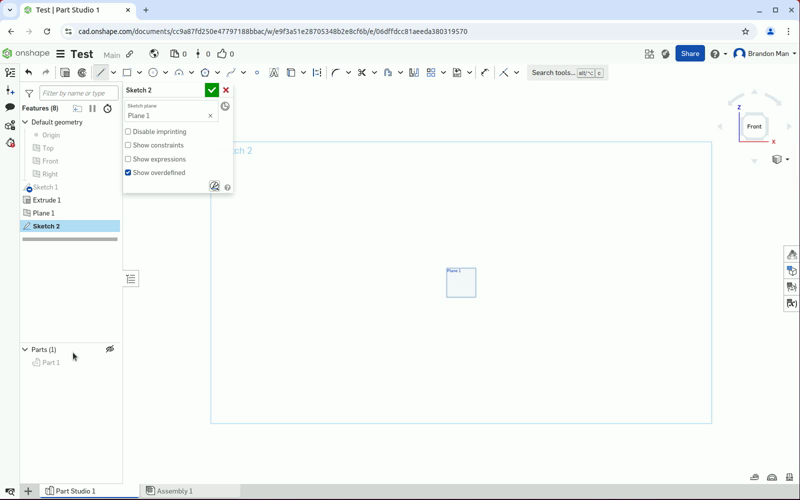
mouse_move(476, 275)
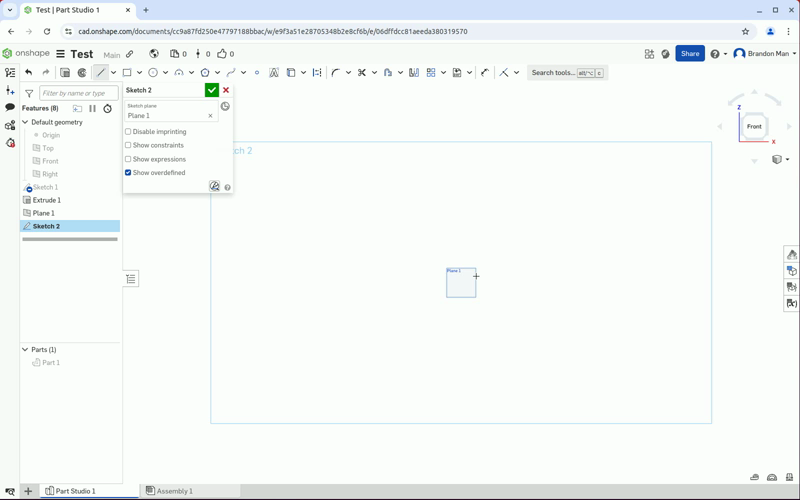
click(476, 275)
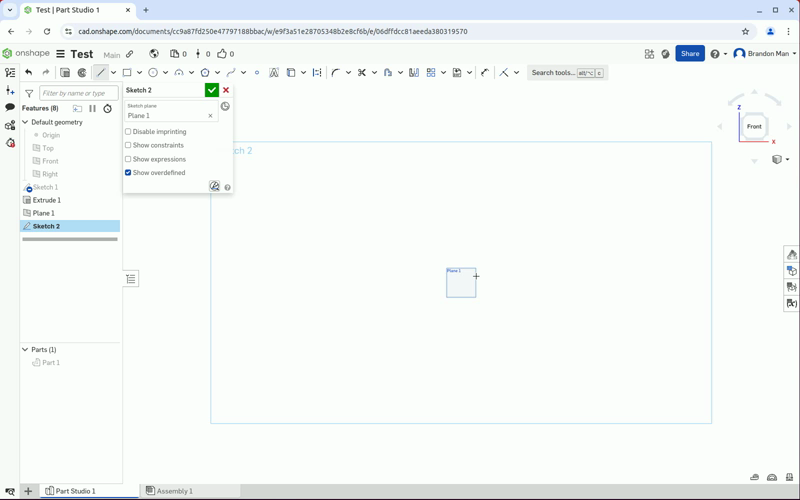
key_up(shift)
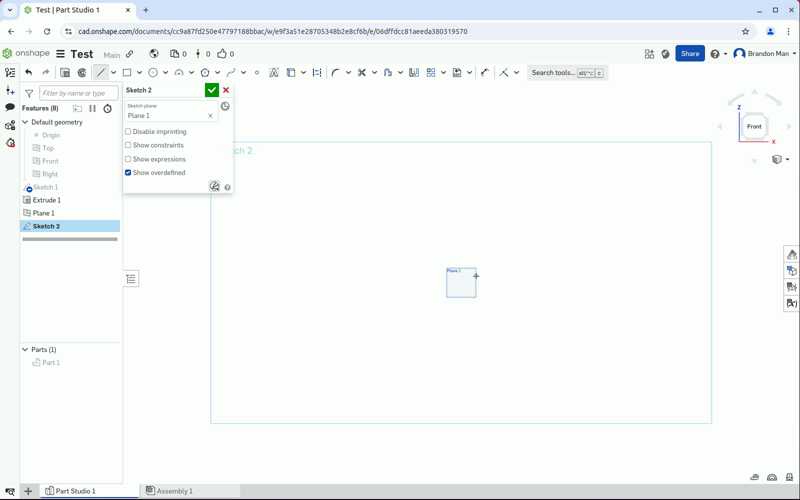
key_down(shift)
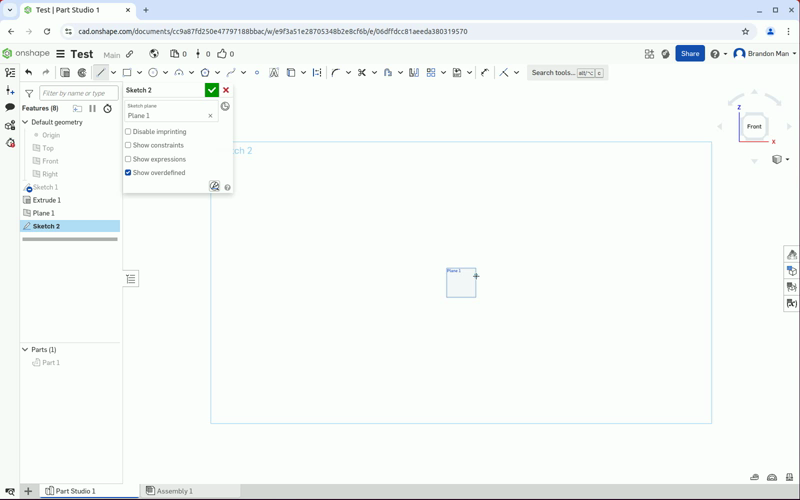
mouse_move(573, 276)
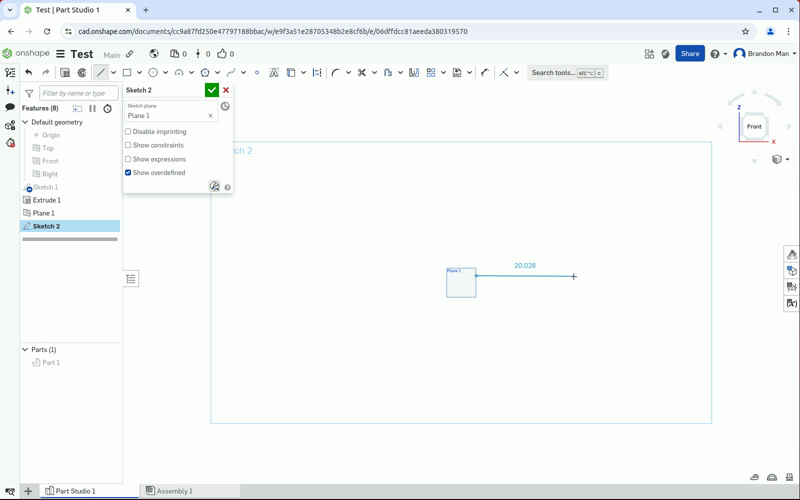
click(573, 276)
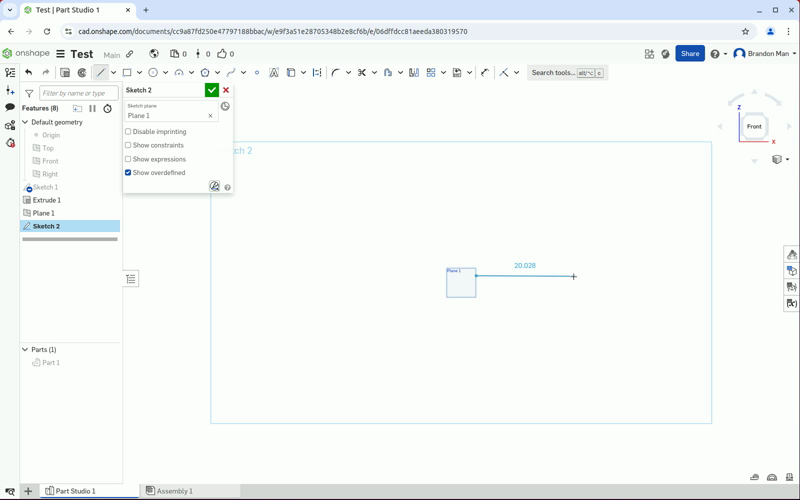
key_up(shift)
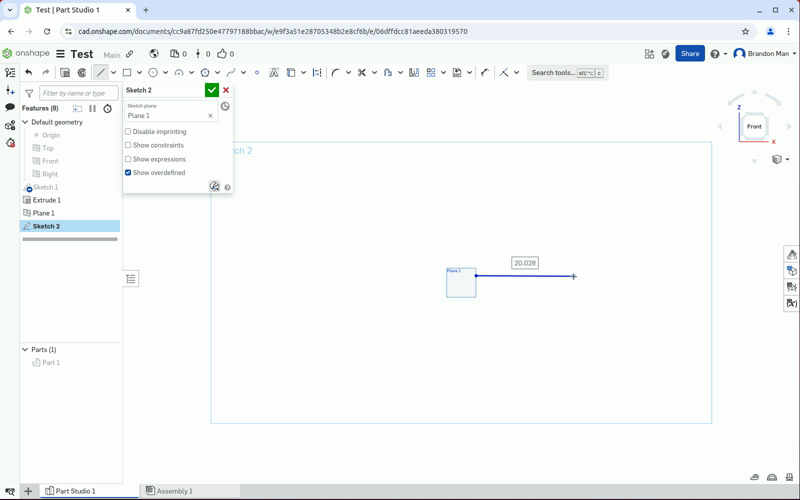
key_down(shift)
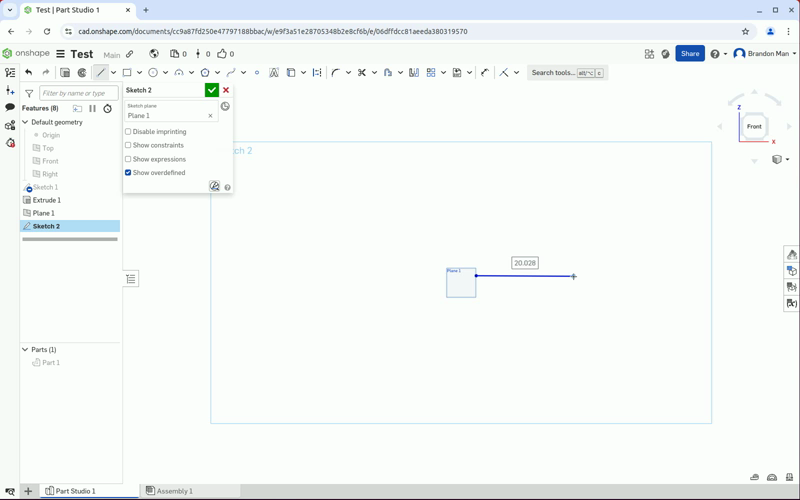
mouse_move(589, 276)
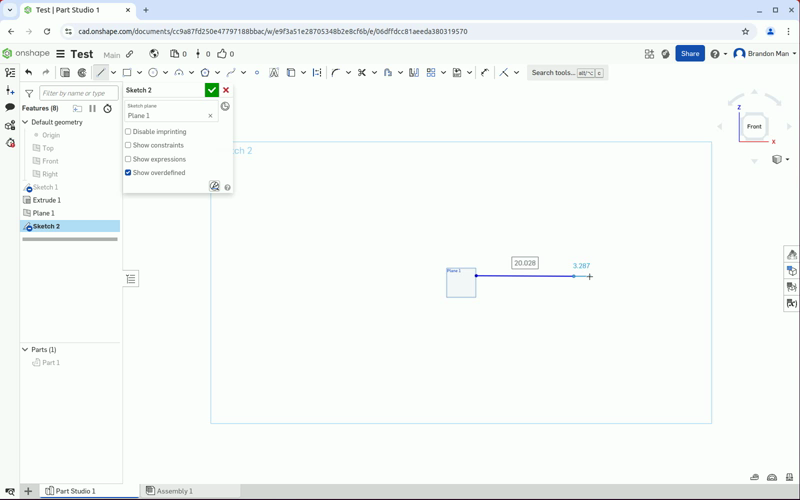
mouse_move(573, 237)
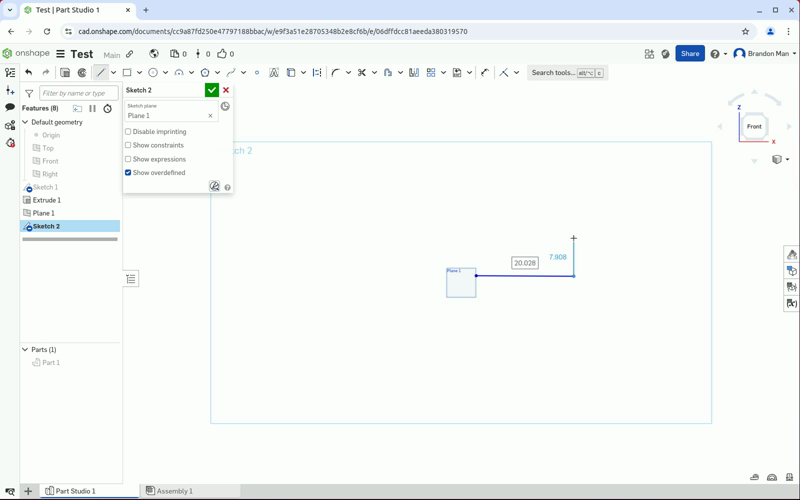
click(573, 237)
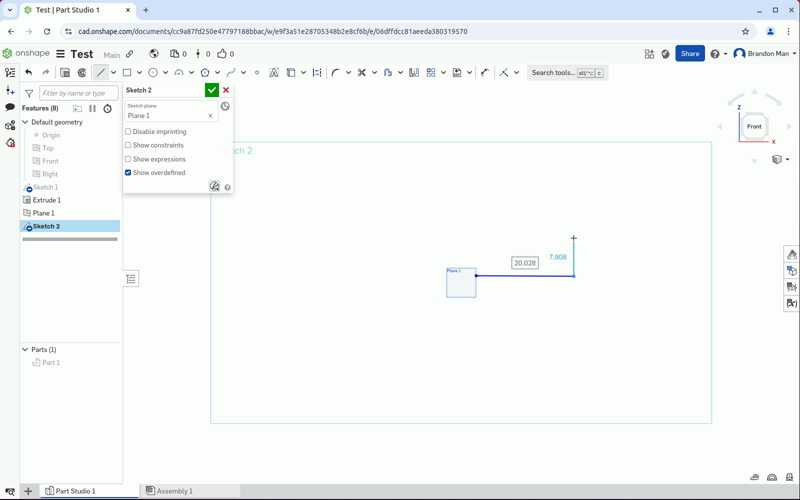
key_up(shift)
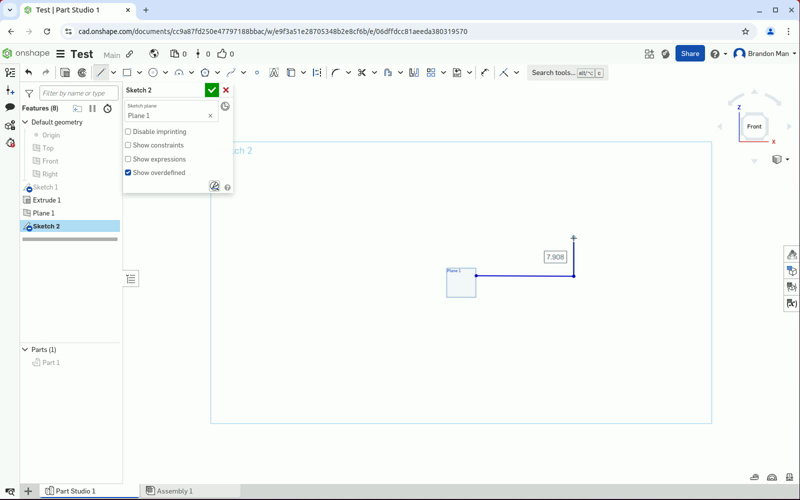
key_down(shift)
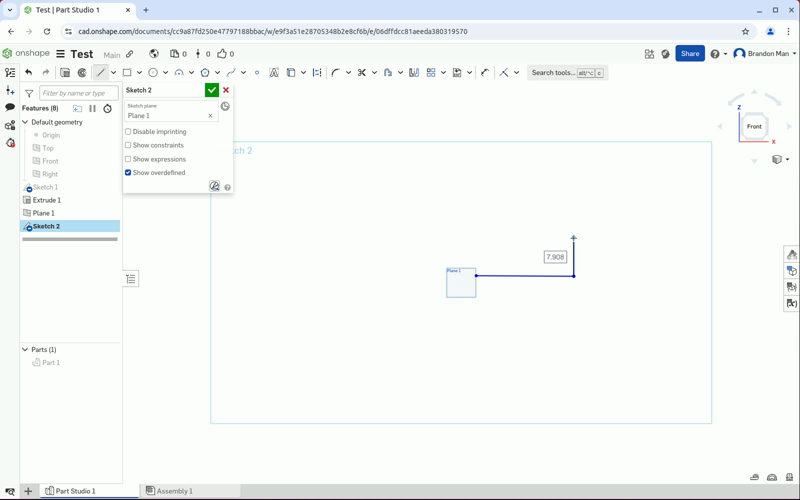
mouse_move(476, 237)
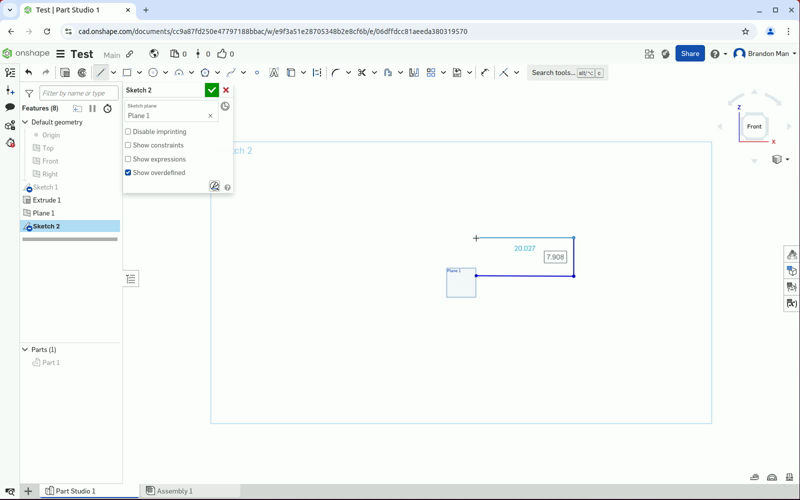
click(476, 237)
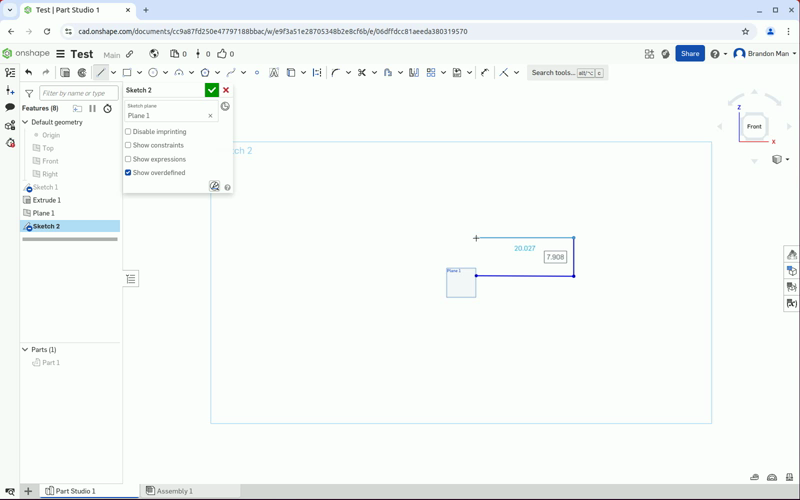
key_up(shift)
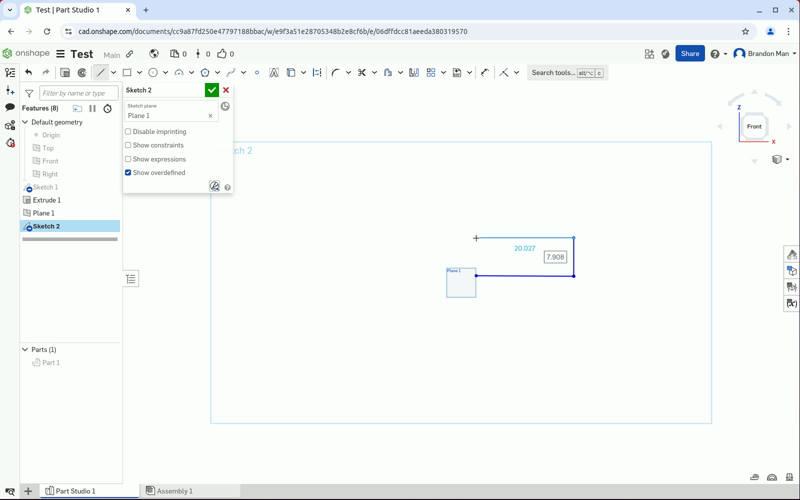
mouse_move(506, 237)
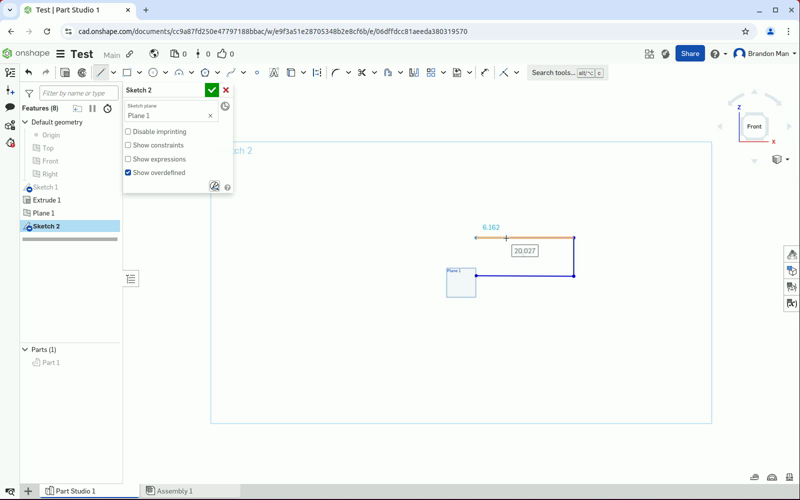
key_down(shift)
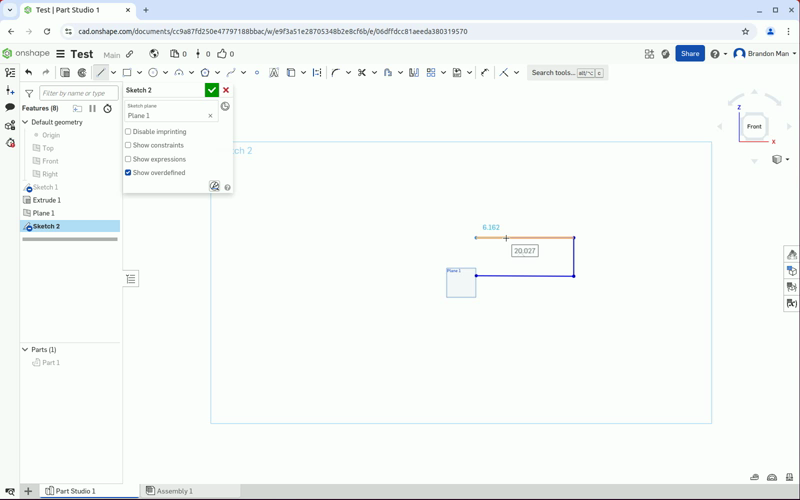
mouse_move(476, 275)
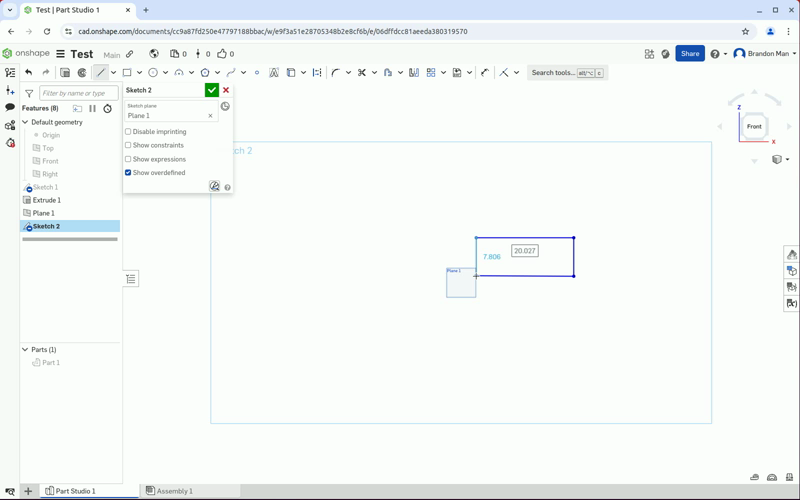
key_up(shift)
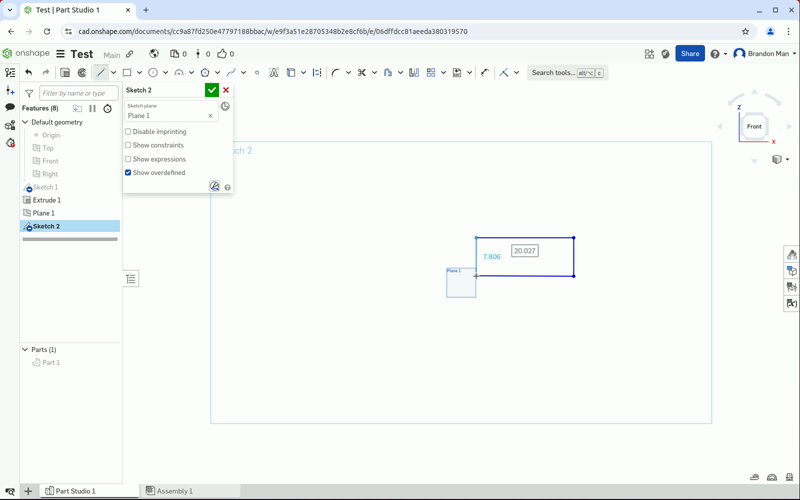
click(476, 275)
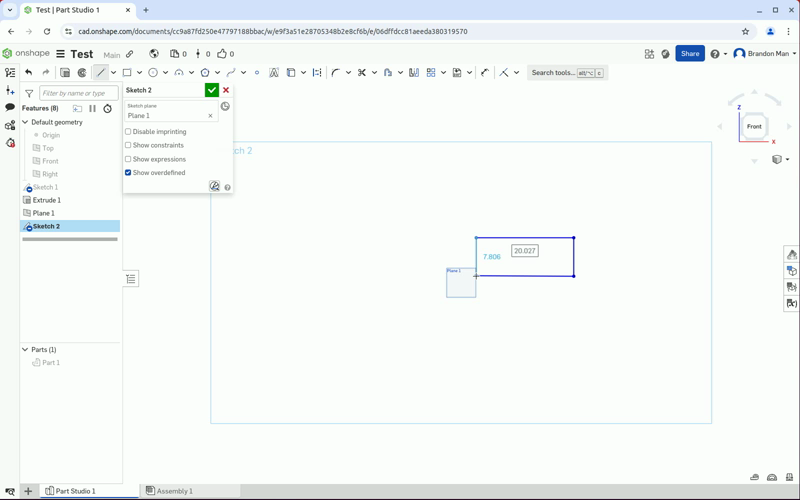
key(esc)
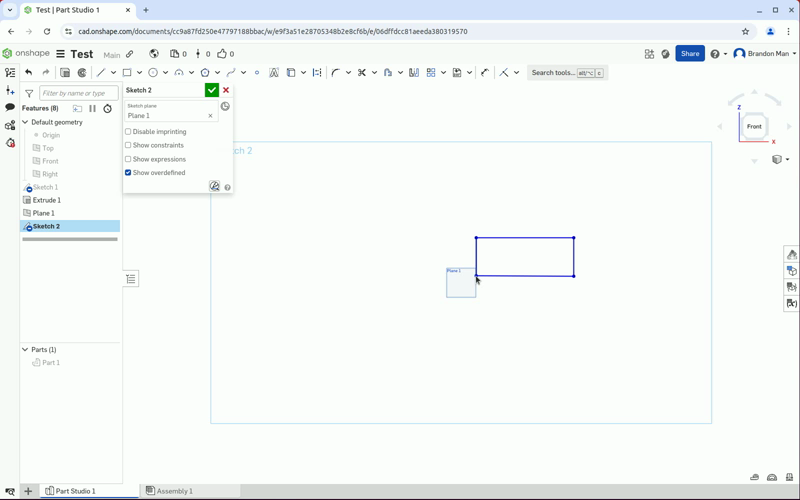
mouse_move(541, 269)
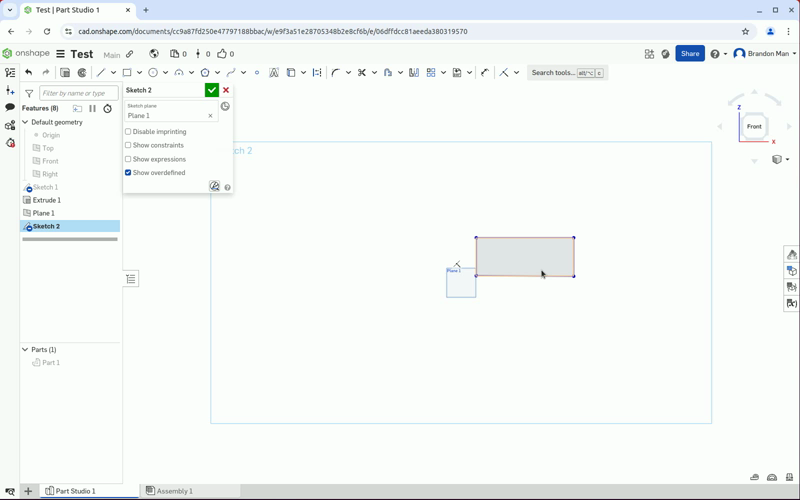
click(541, 269)
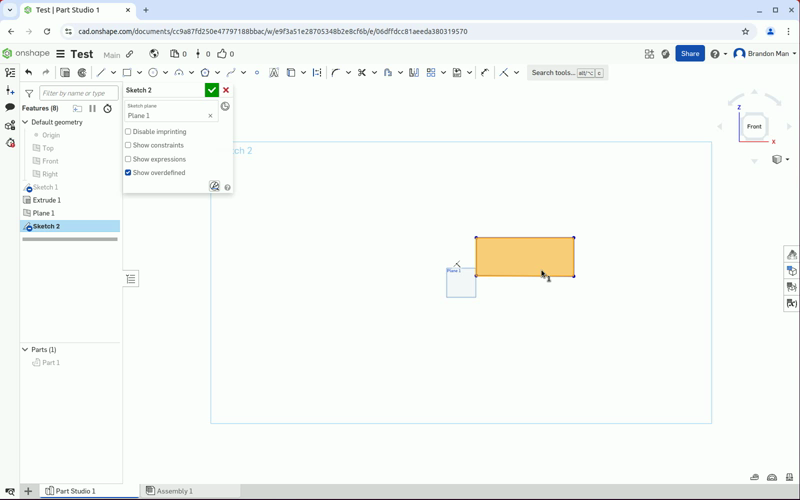
mouse_move(73, 352)
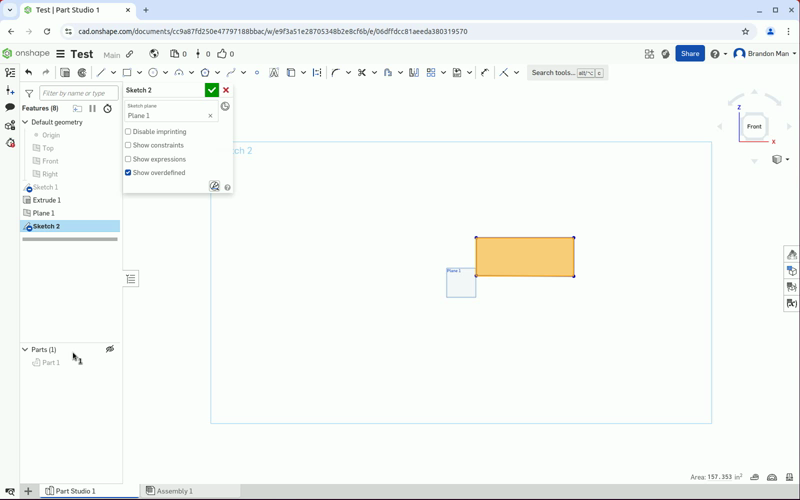
key(shift+y)
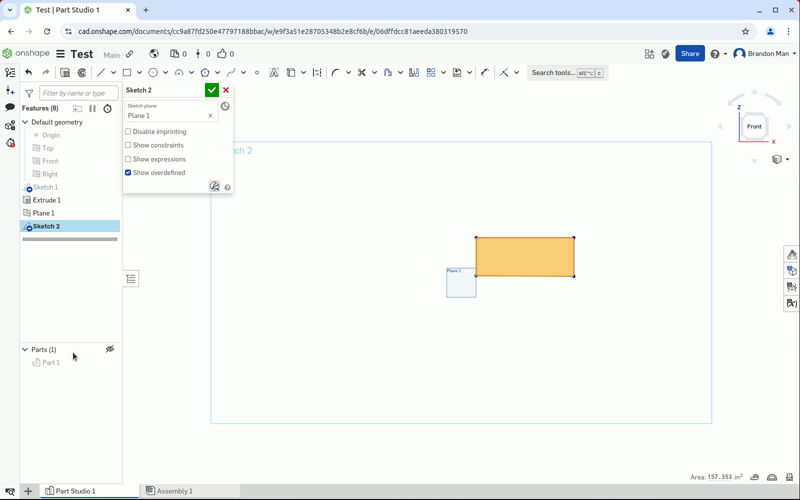
key(shift+e)
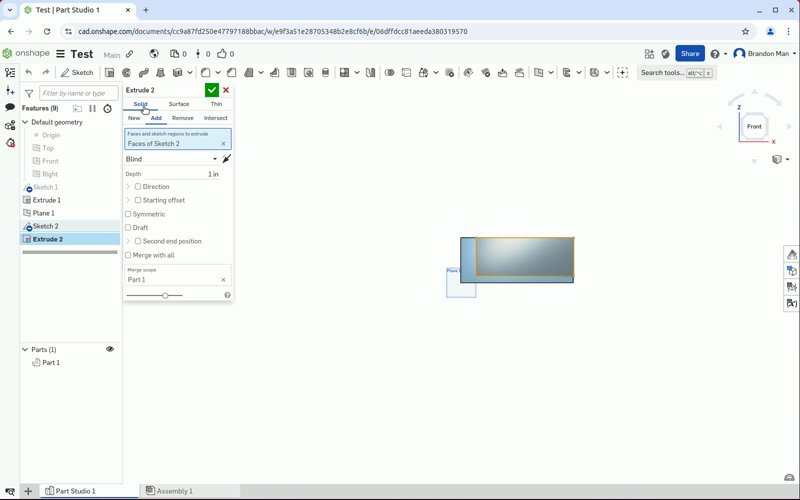
mouse_move(143, 106)
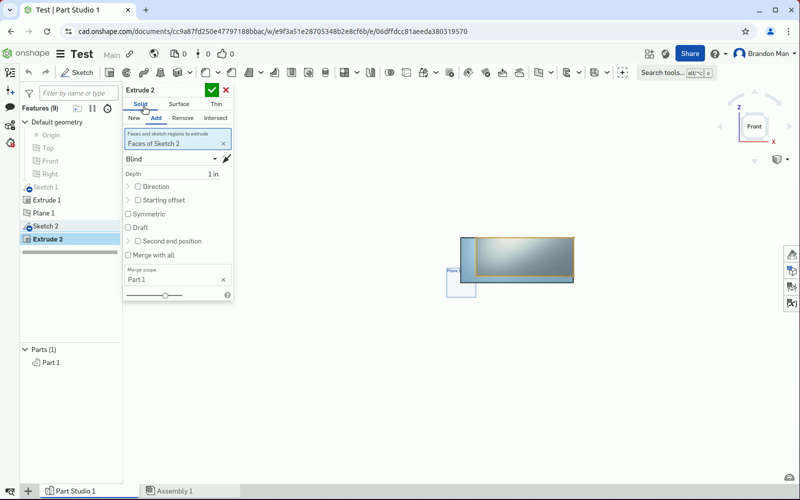
click(143, 106)
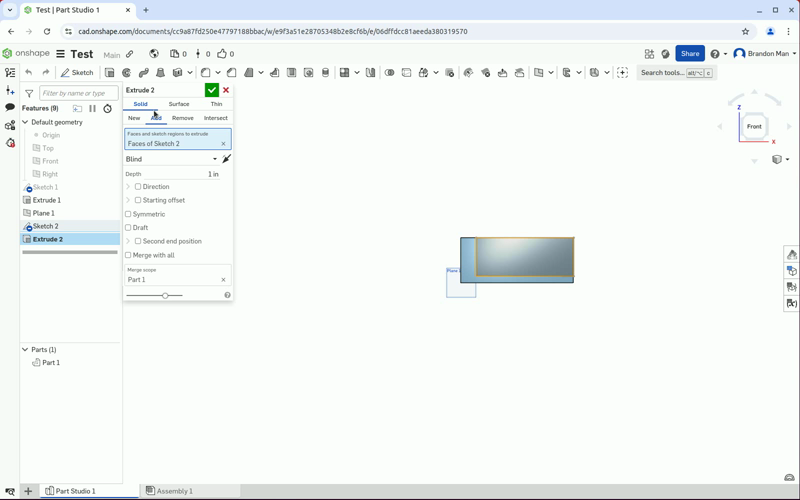
mouse_move(186, 120)
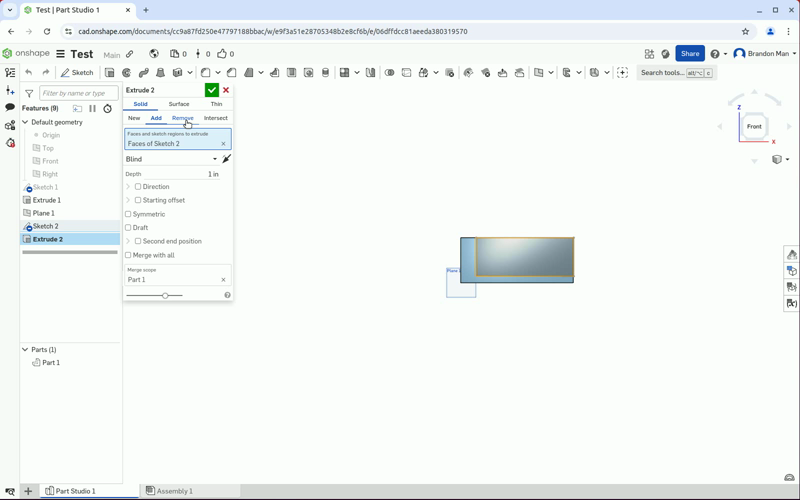
click(186, 120)
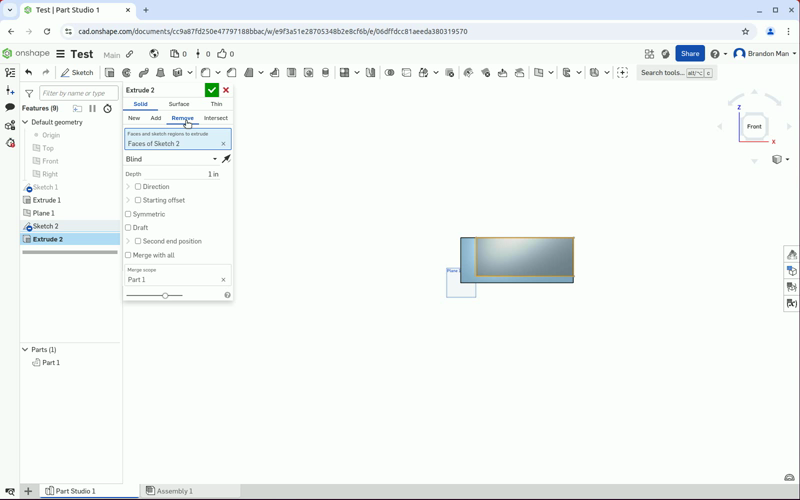
key(tab, 4)
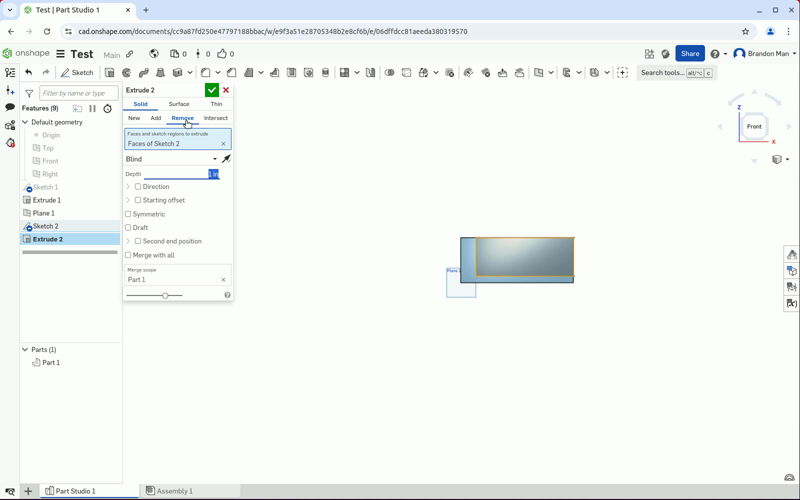
text(10.11)
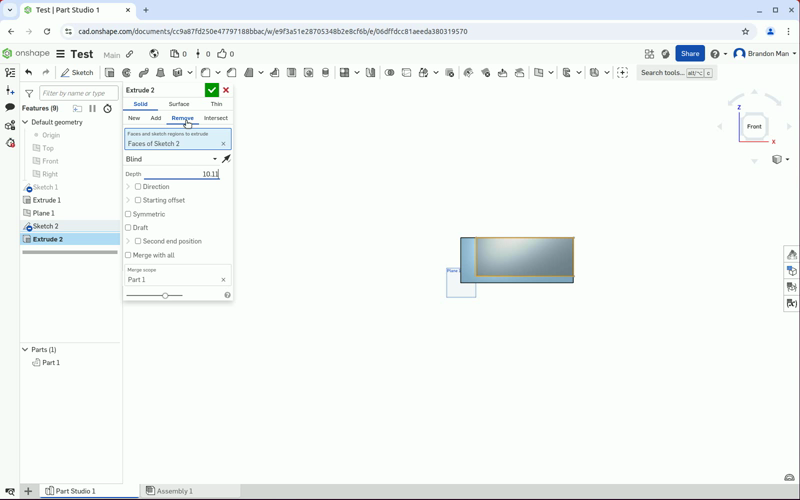
key(tab, 6)
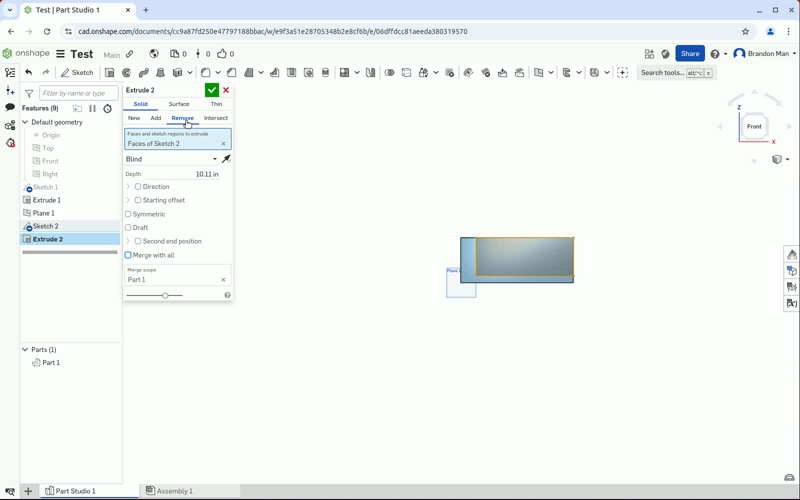
key(space)
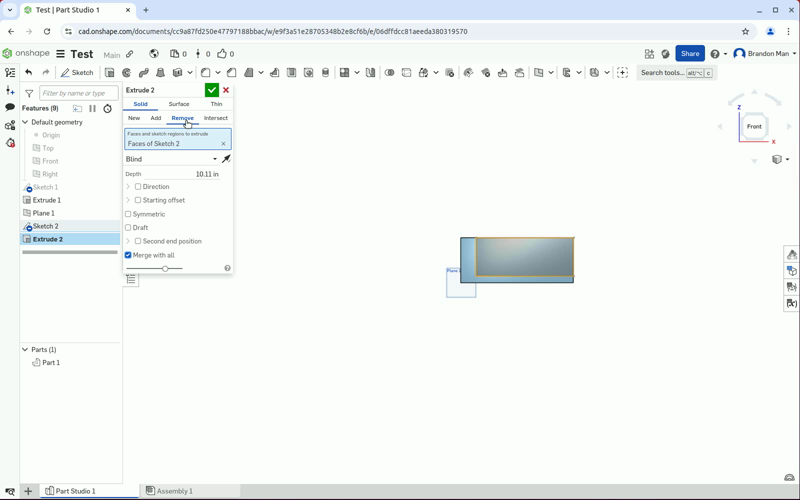
key(enter)
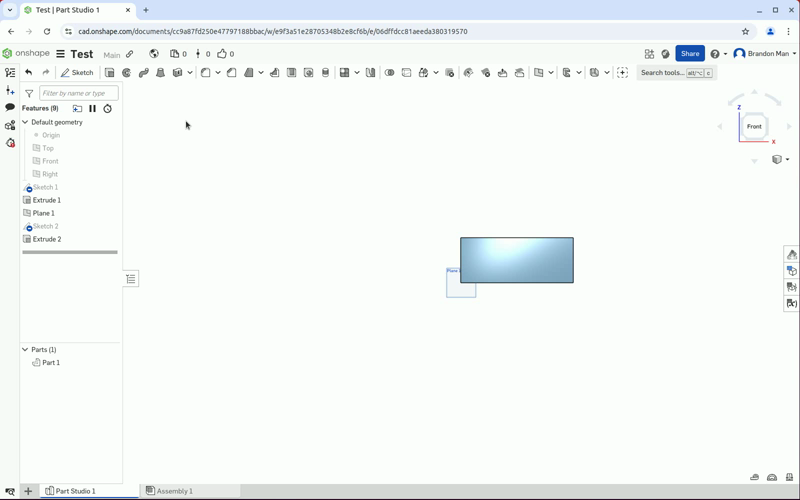
key(shift+h)
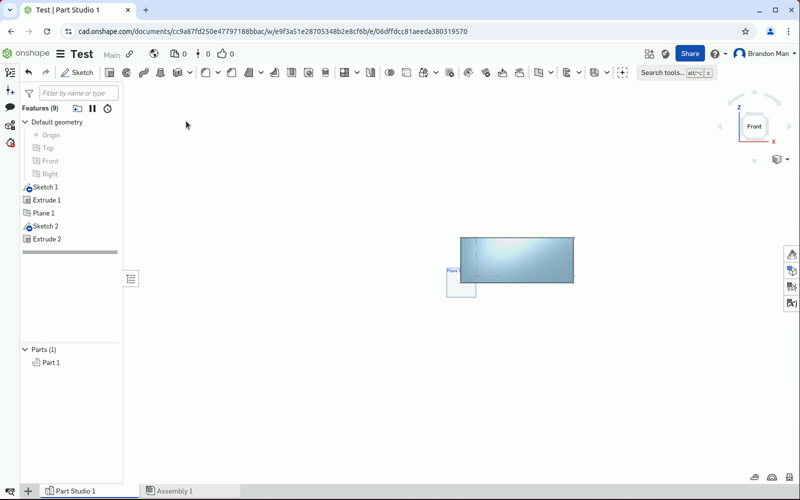
key(shift+h)
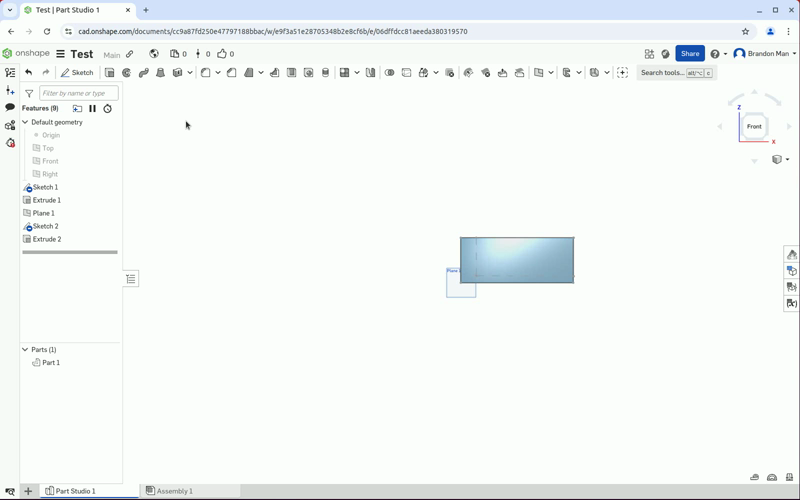
key(shift+7)
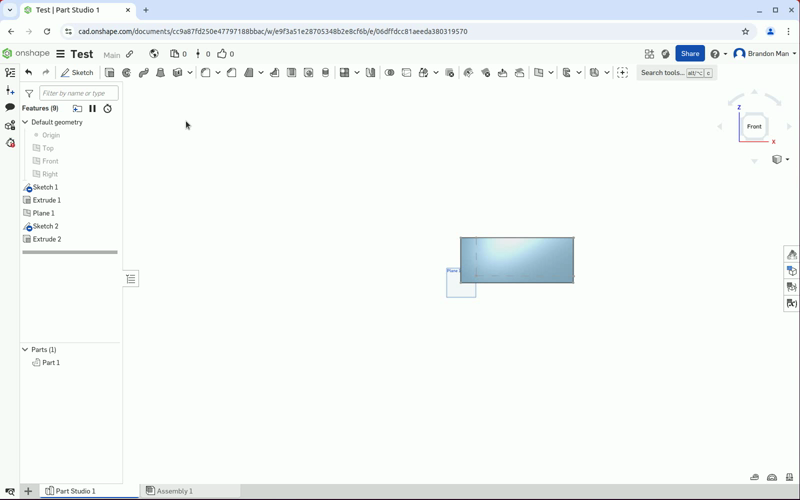
key(left, 2)
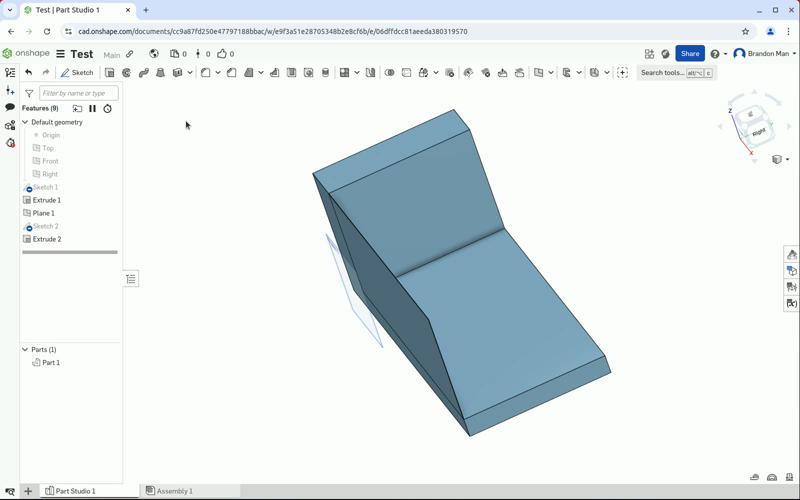
key(down, 2)
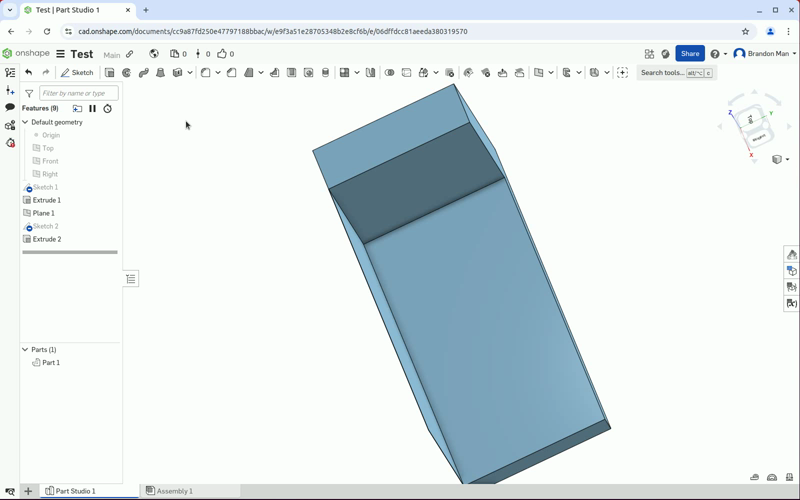
key(up, 2)
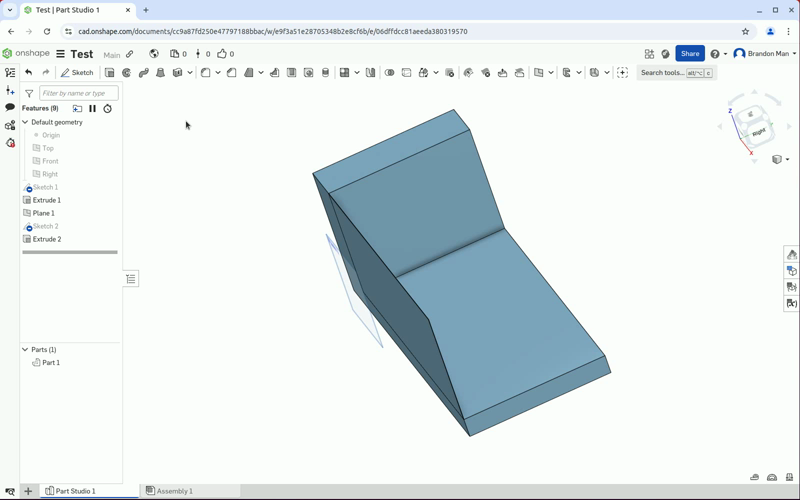
key(right, 2)
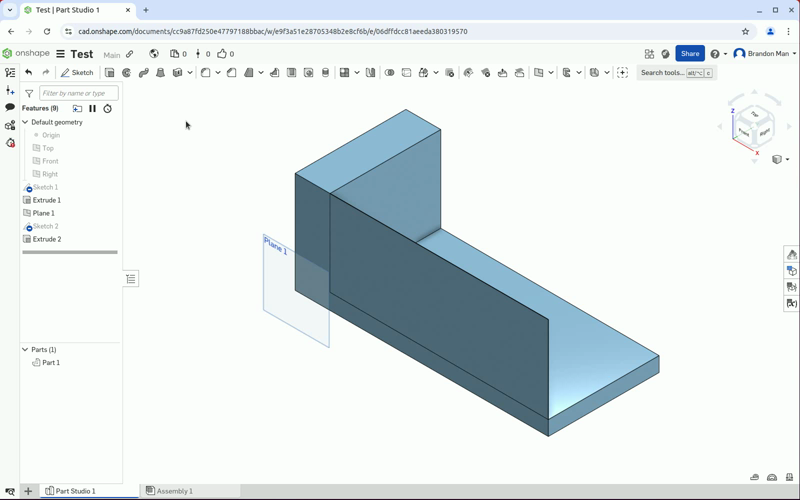
mouse_move(73, 189)
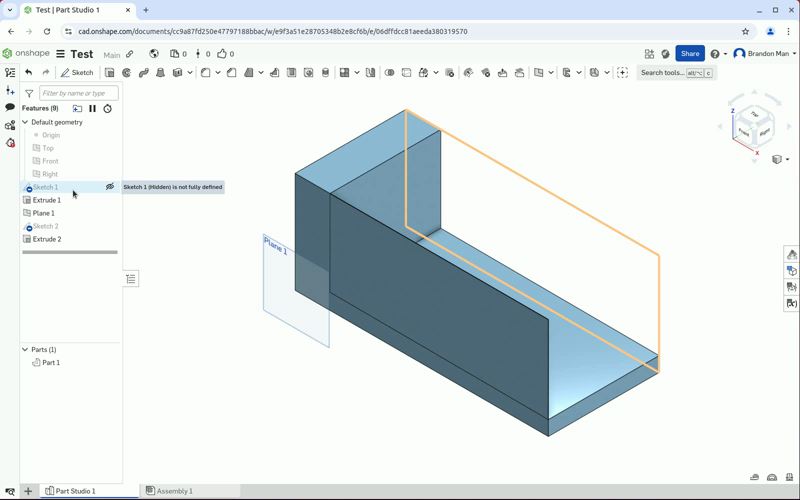
click(73, 189)